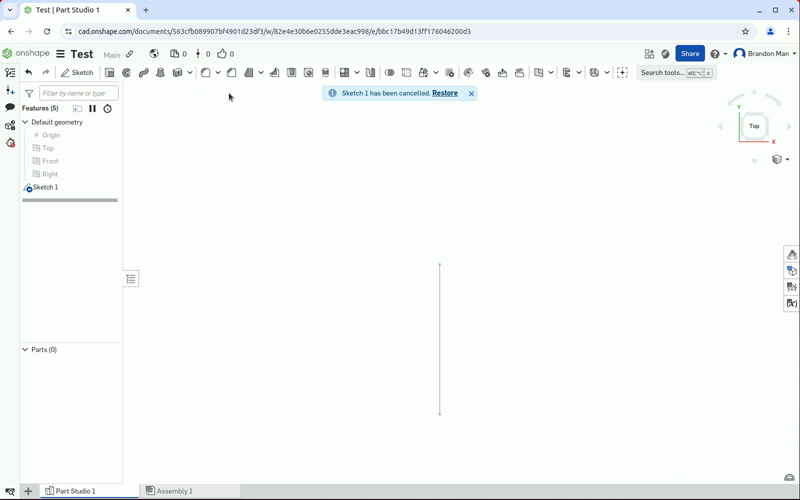
key(shift+h)
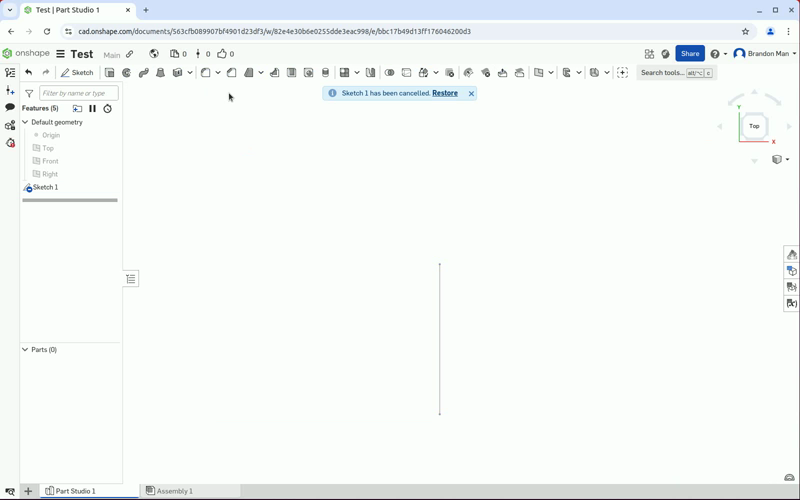
key(shift+s)
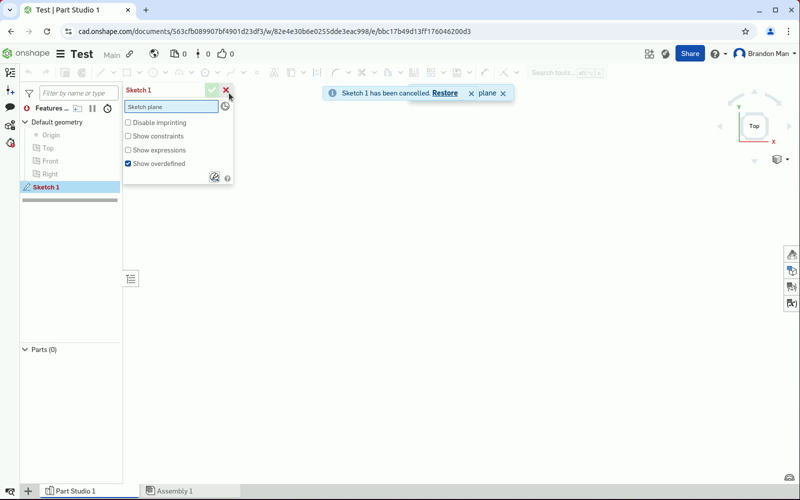
mouse_move(73, 150)
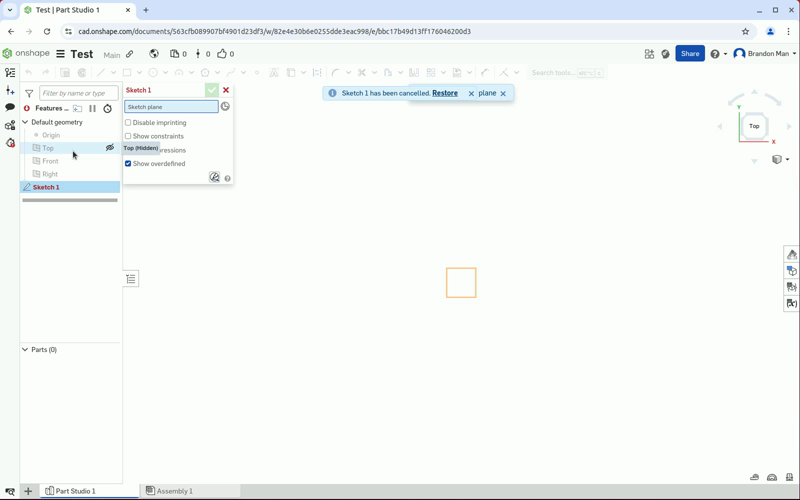
click(73, 150)
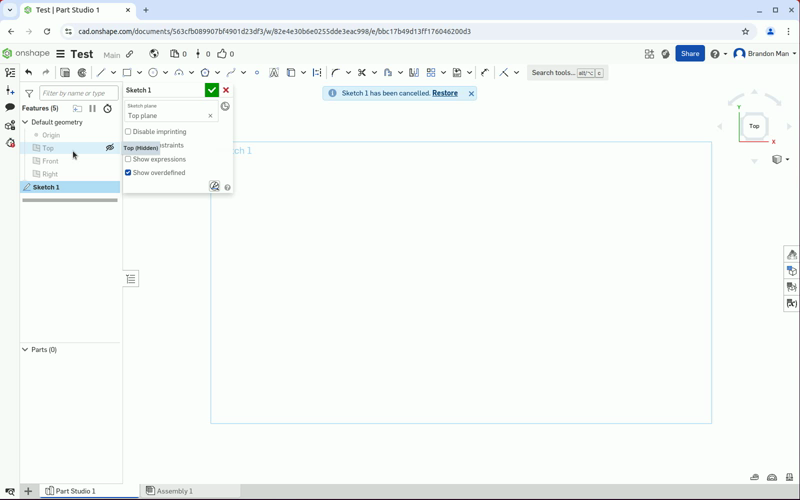
mouse_move(73, 352)
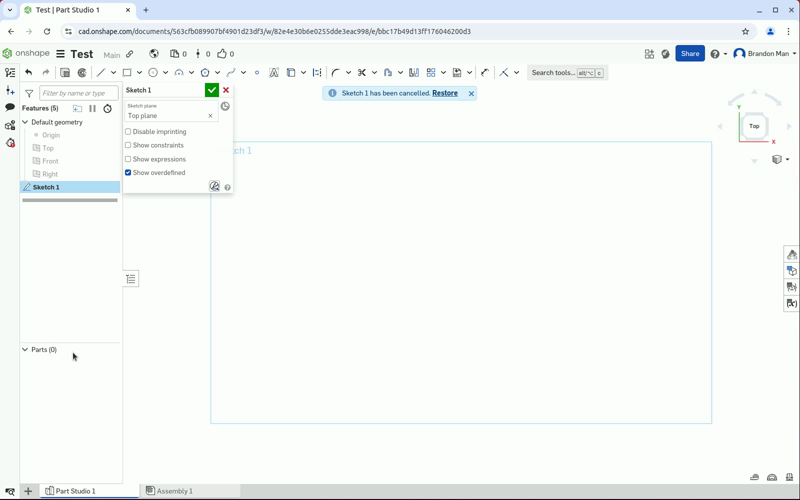
key(y)
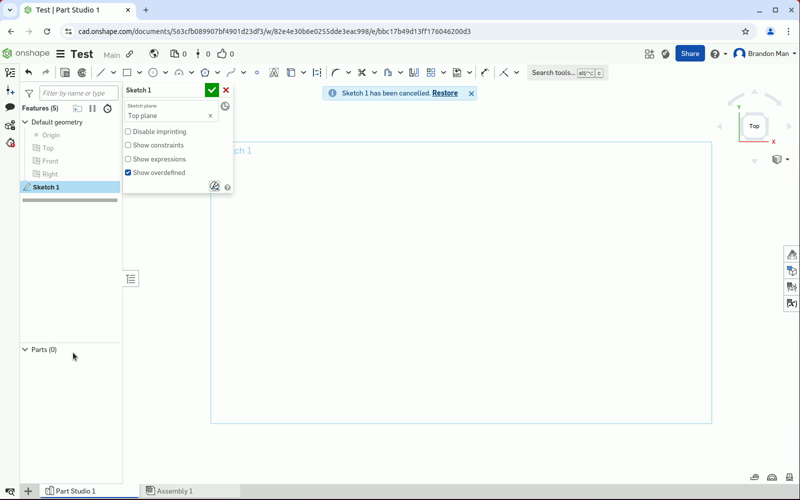
key(c)
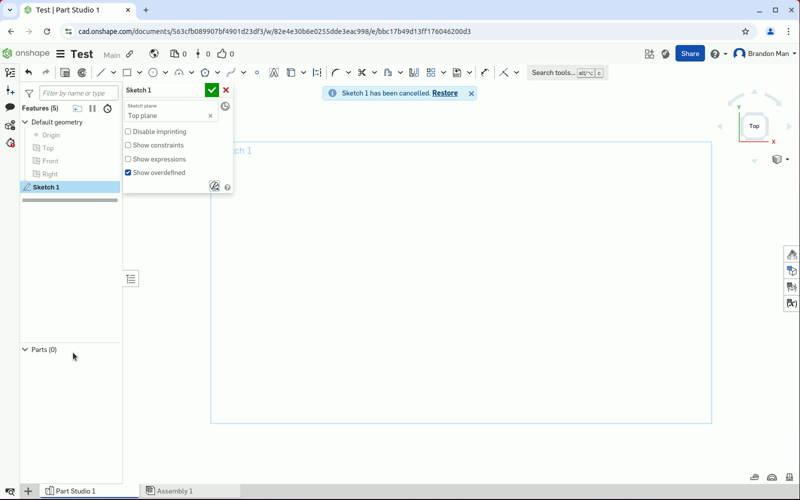
key_down(shift)
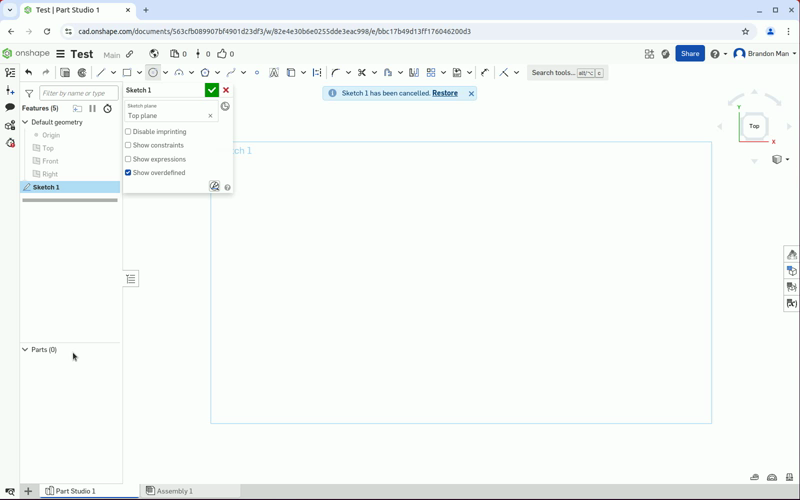
mouse_move(408, 247)
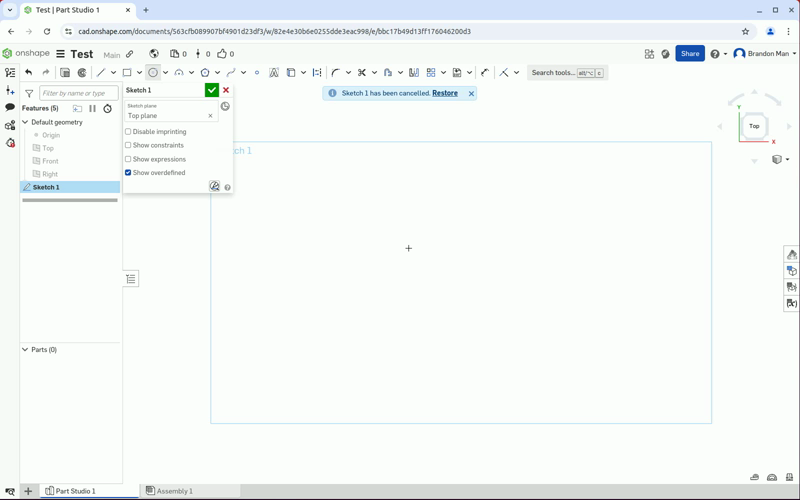
click(408, 247)
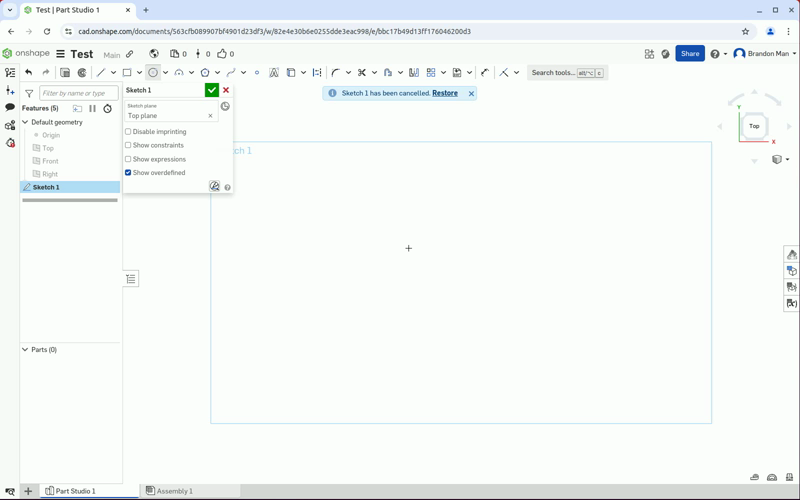
key_up(shift)
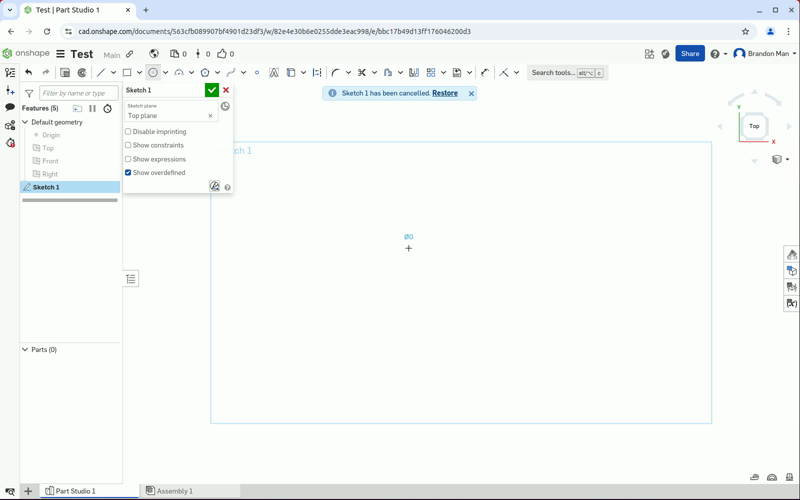
mouse_move(468, 247)
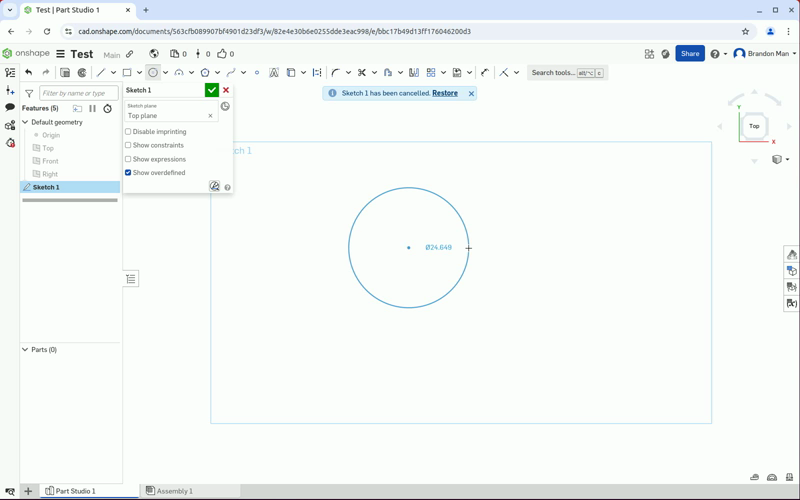
click(468, 247)
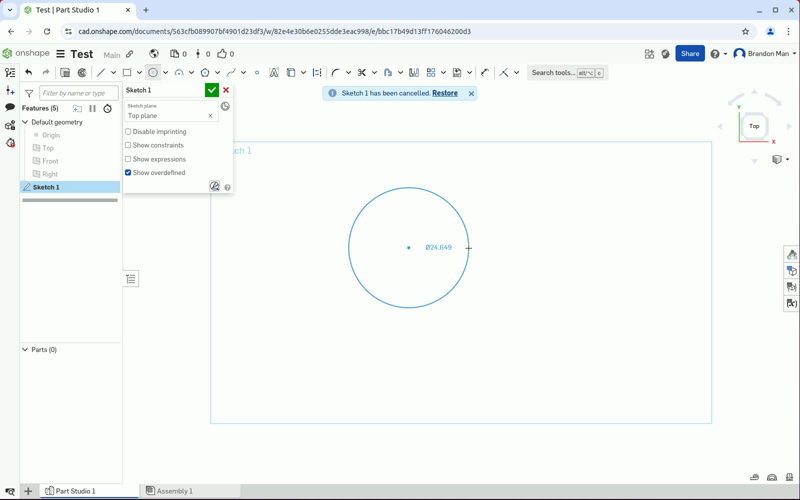
key(esc)
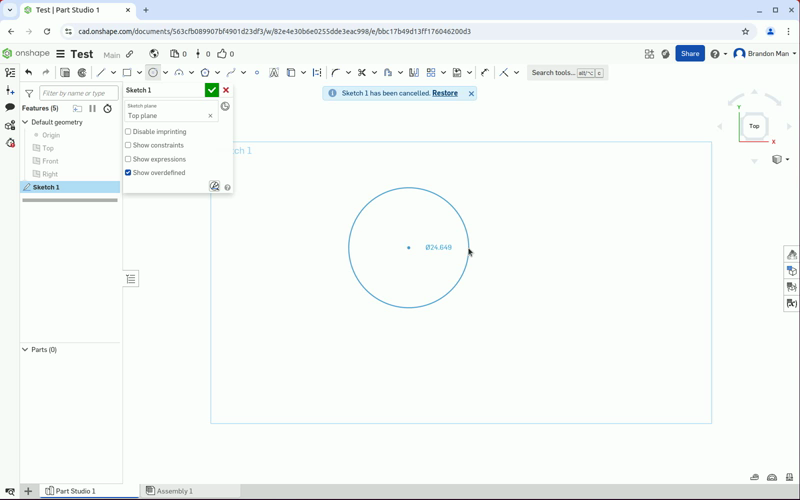
key(c)
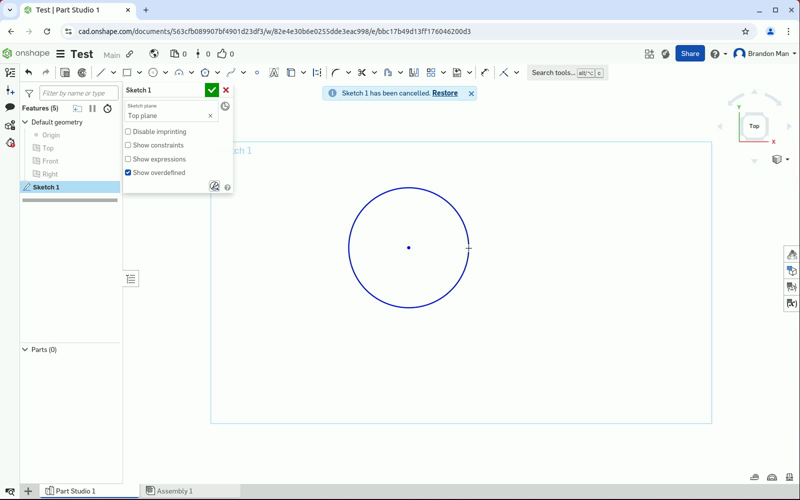
key_down(shift)
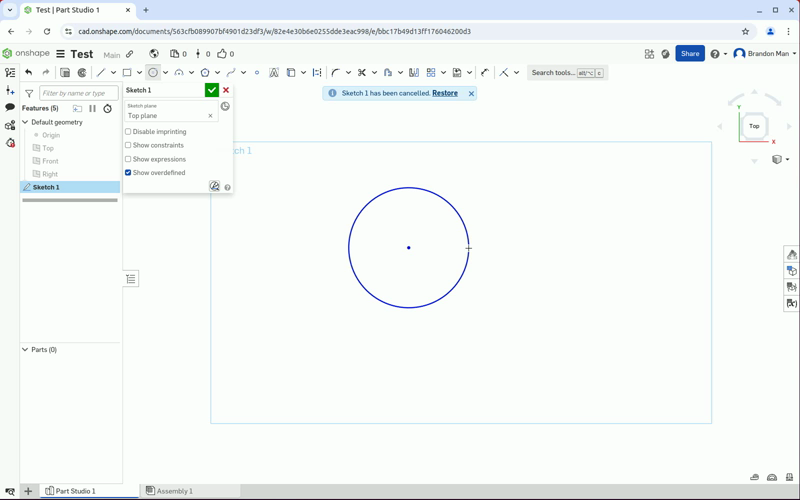
mouse_move(408, 247)
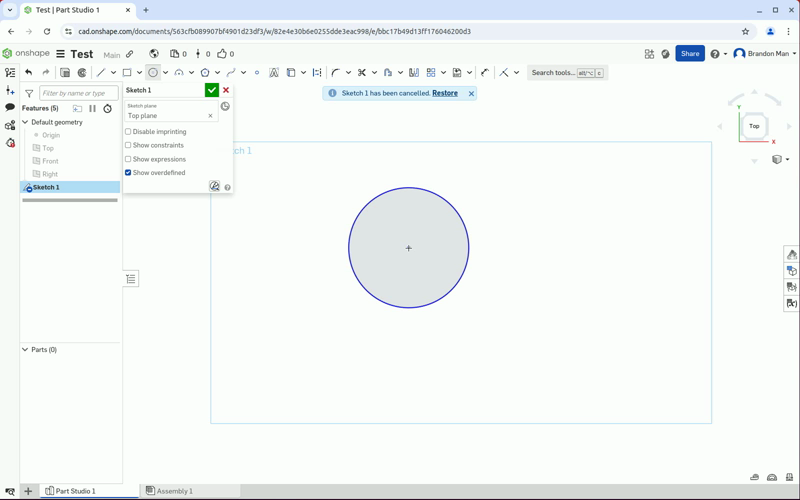
click(408, 247)
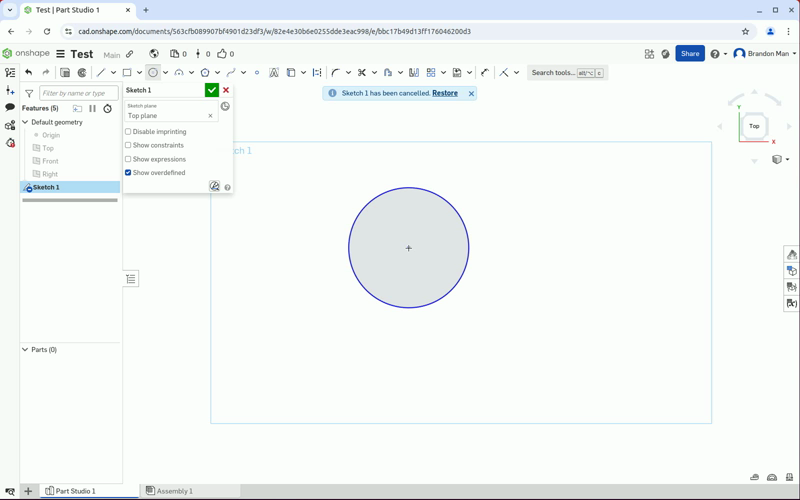
key_up(shift)
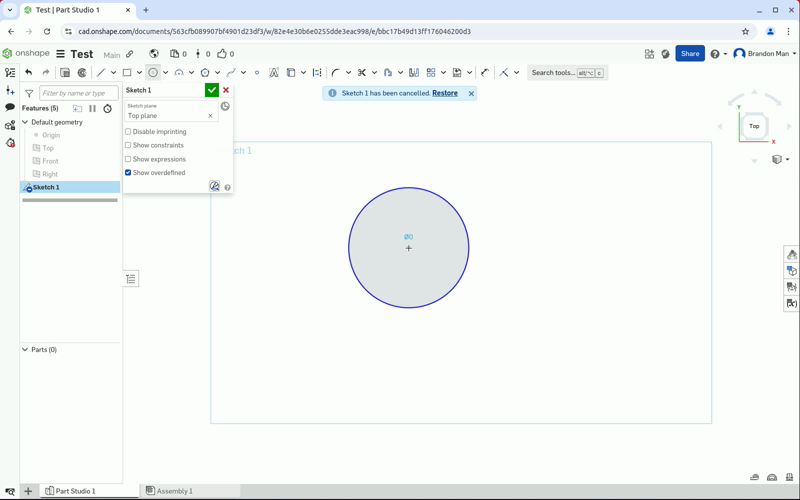
mouse_move(438, 247)
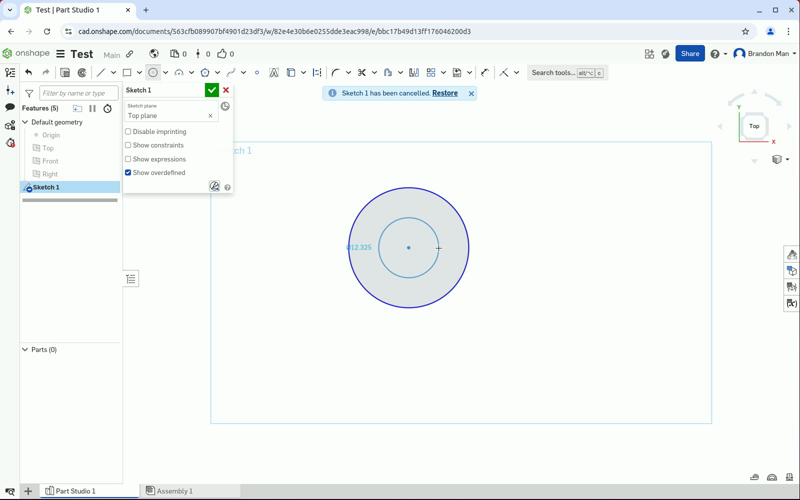
click(438, 247)
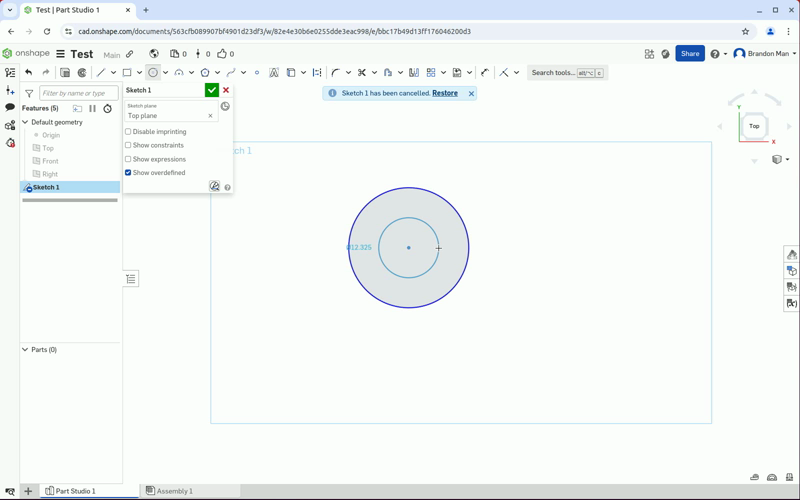
key(esc)
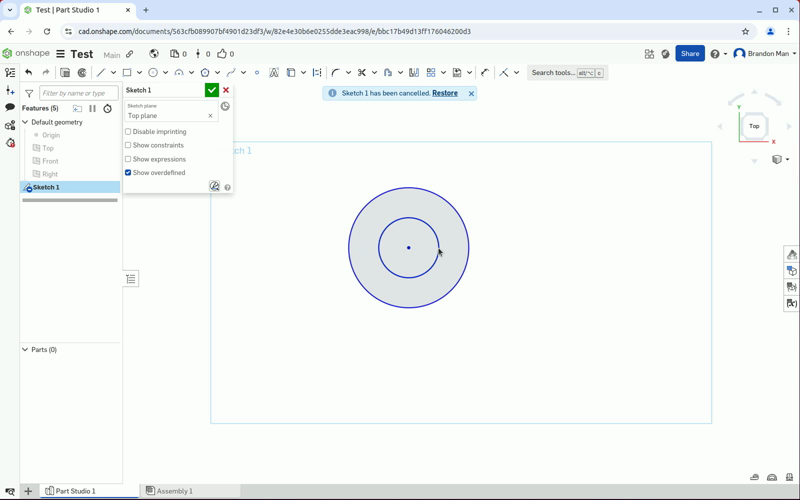
mouse_move(366, 269)
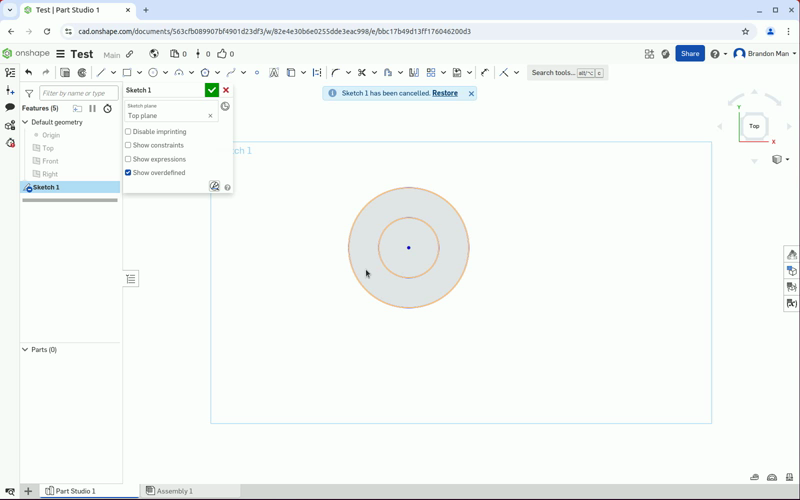
click(366, 269)
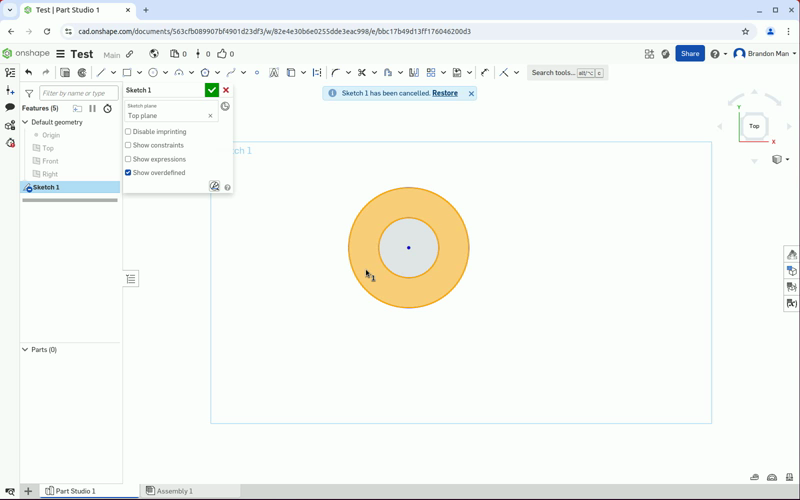
mouse_move(73, 352)
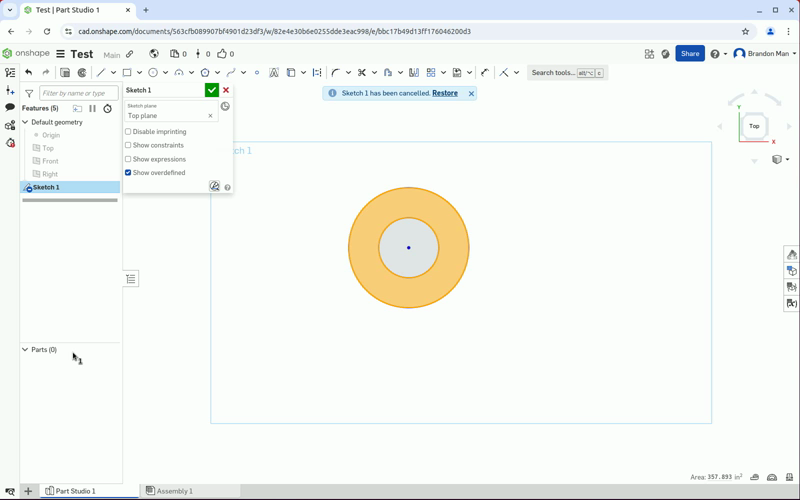
key(shift+y)
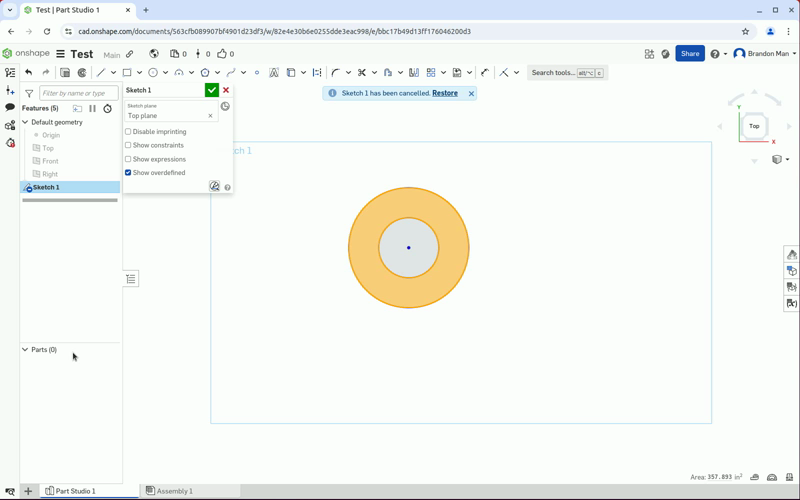
key(shift+e)
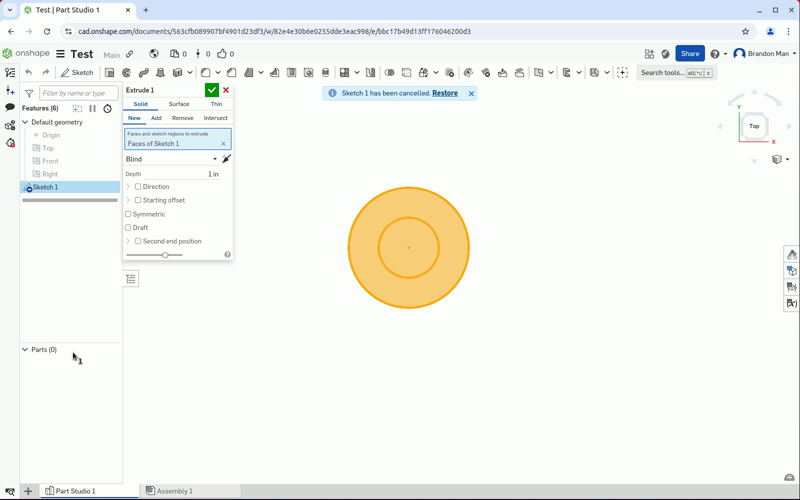
mouse_move(143, 106)
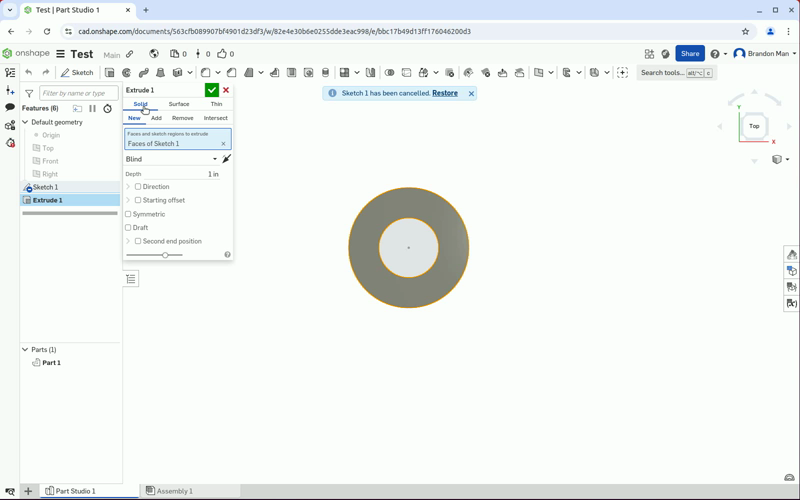
click(143, 106)
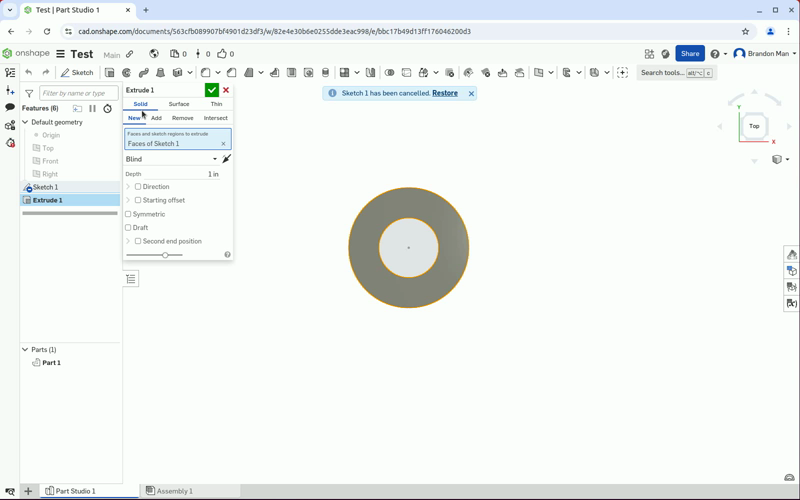
mouse_move(137, 120)
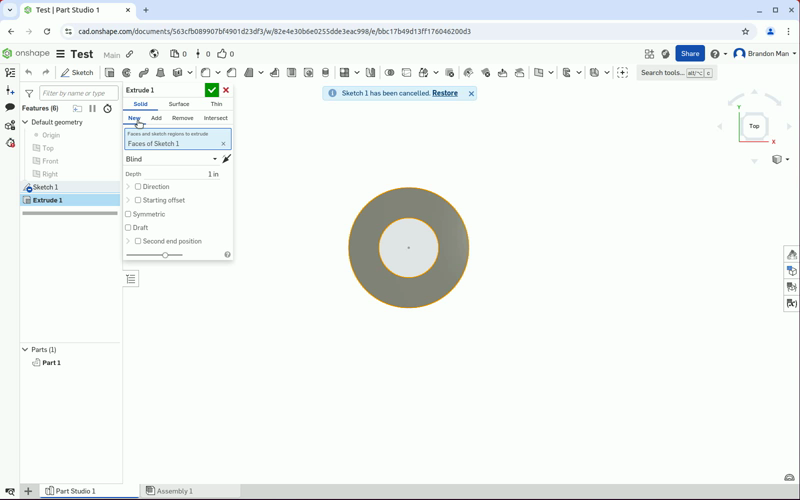
click(137, 120)
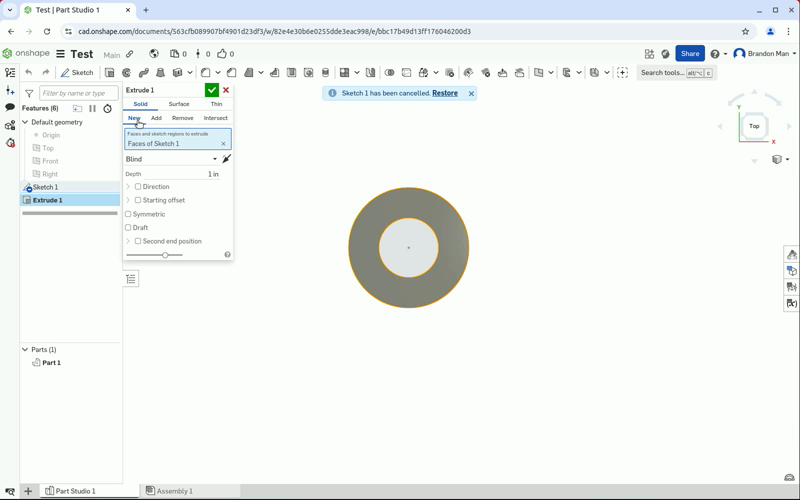
key(tab, 4)
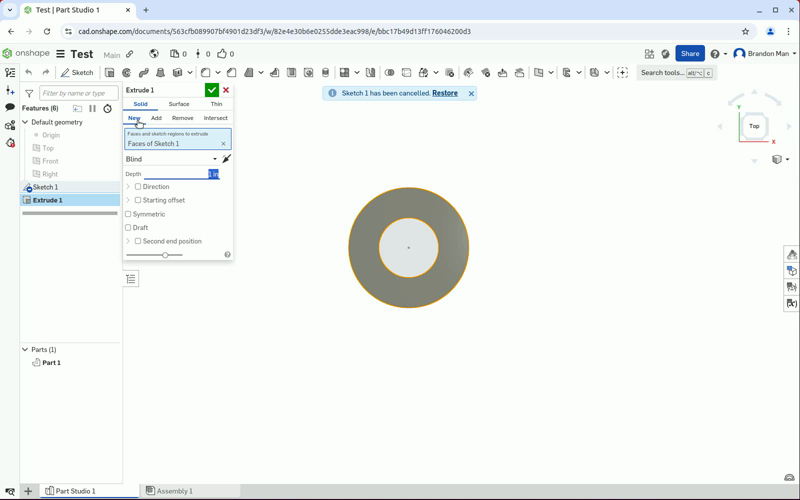
text(6.258)
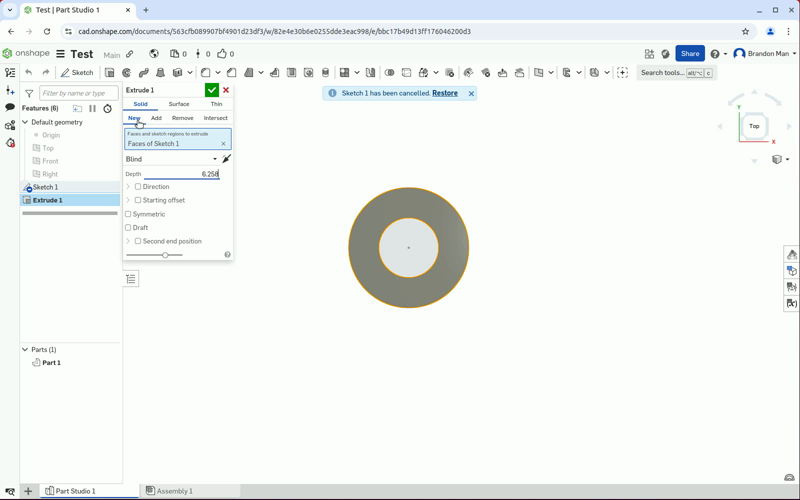
key(enter)
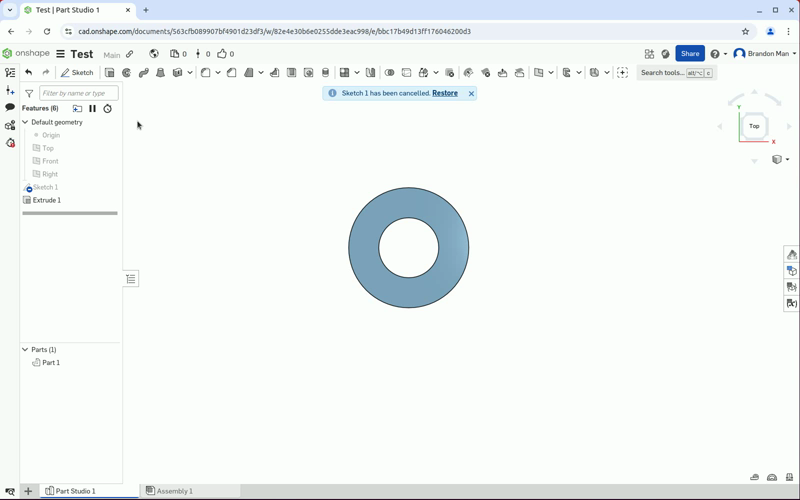
key(shift+h)
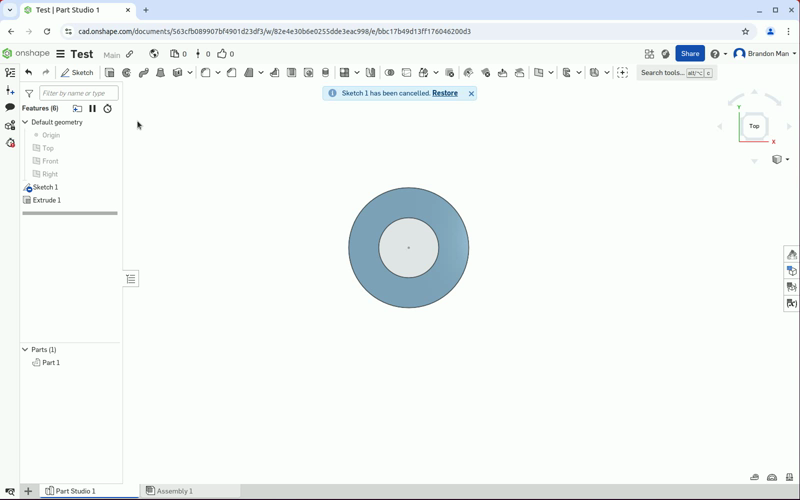
key(shift+h)
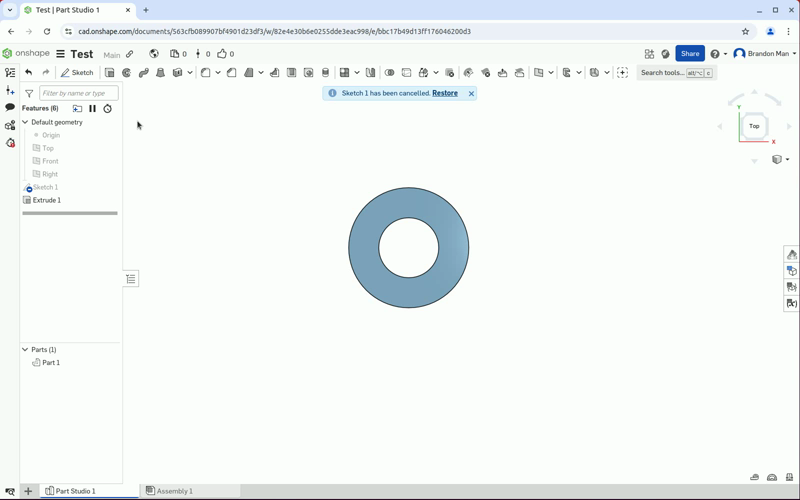
mouse_move(73, 189)
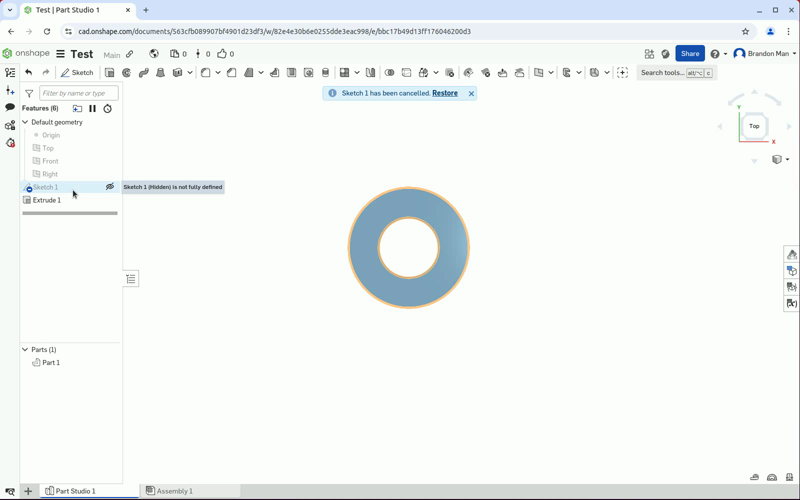
click(73, 189)
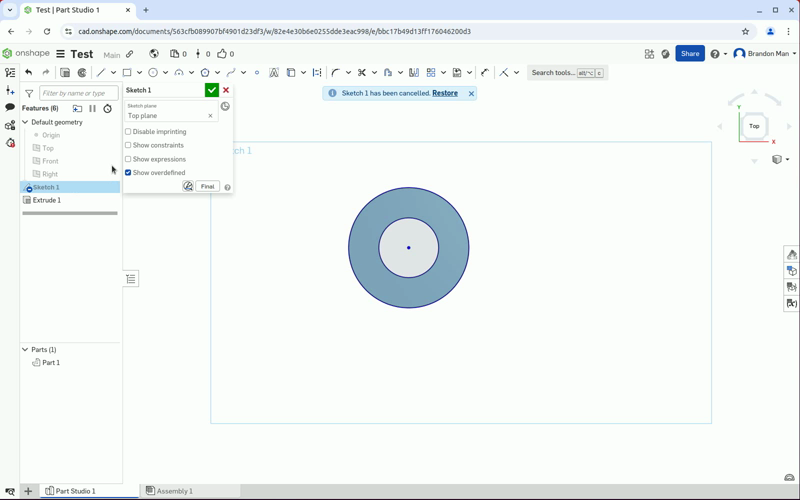
mouse_move(229, 92)
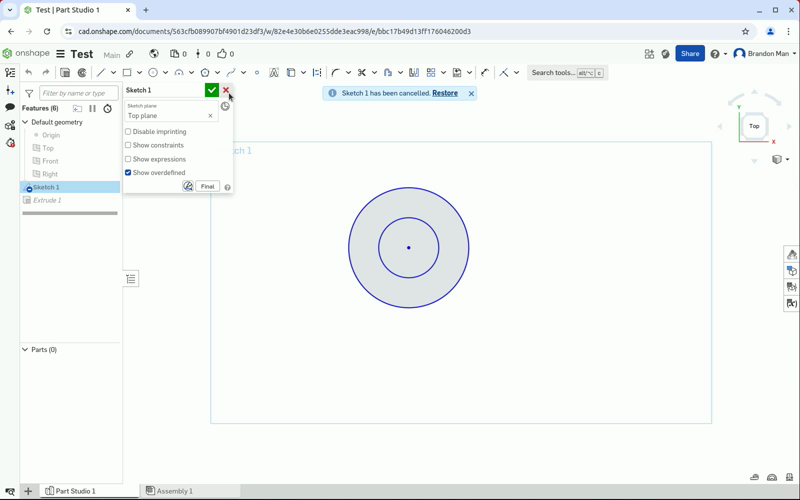
click(229, 92)
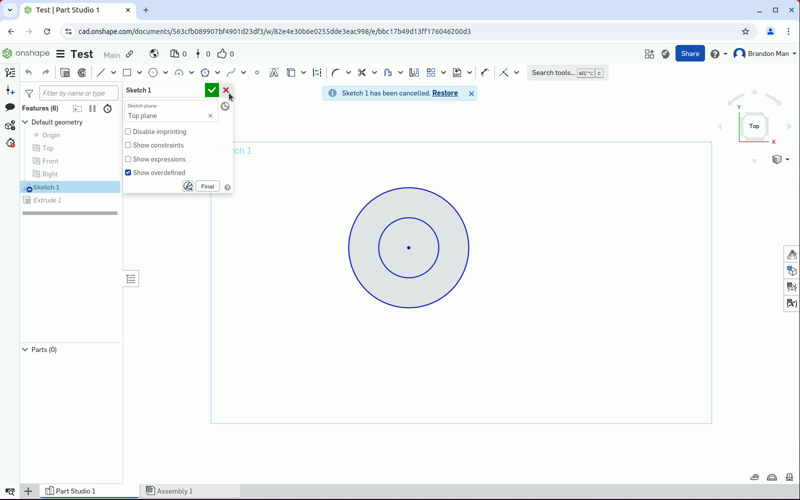
key(shift+s)
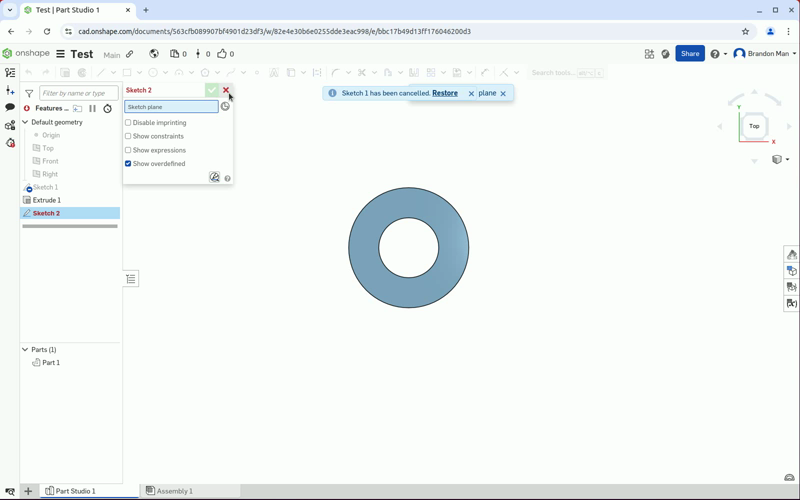
mouse_move(73, 150)
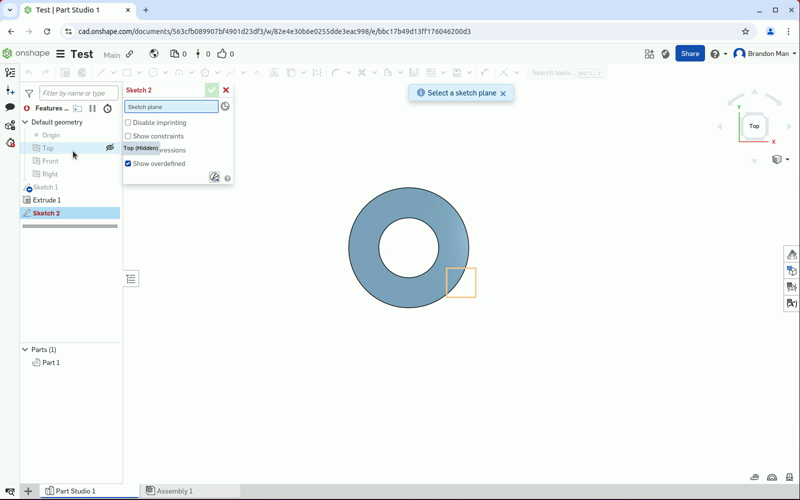
click(73, 150)
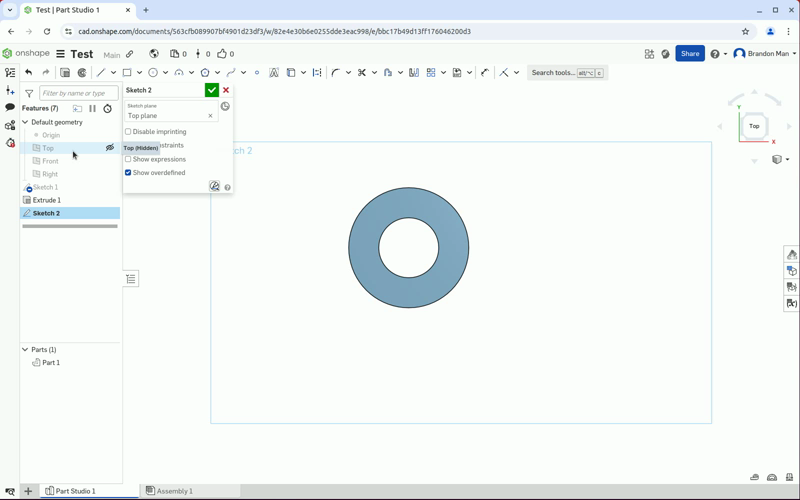
mouse_move(73, 352)
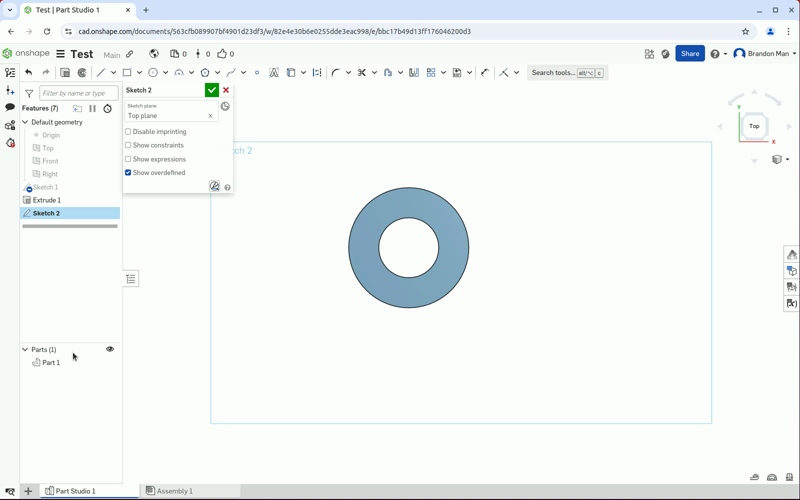
key(y)
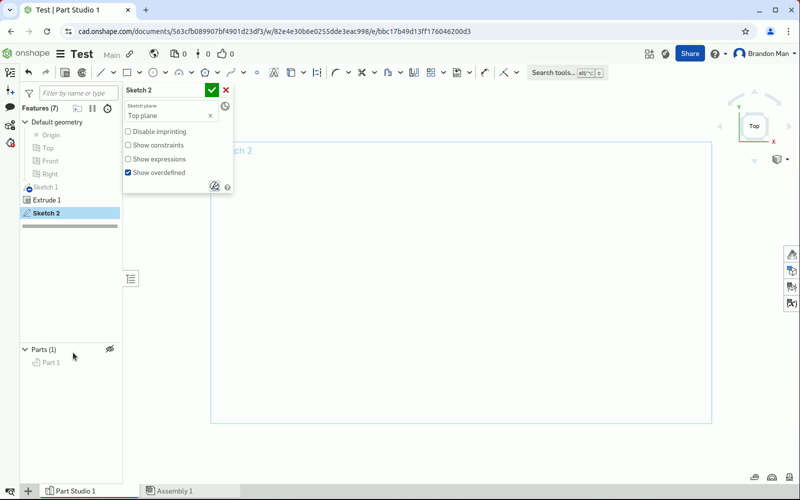
key(c)
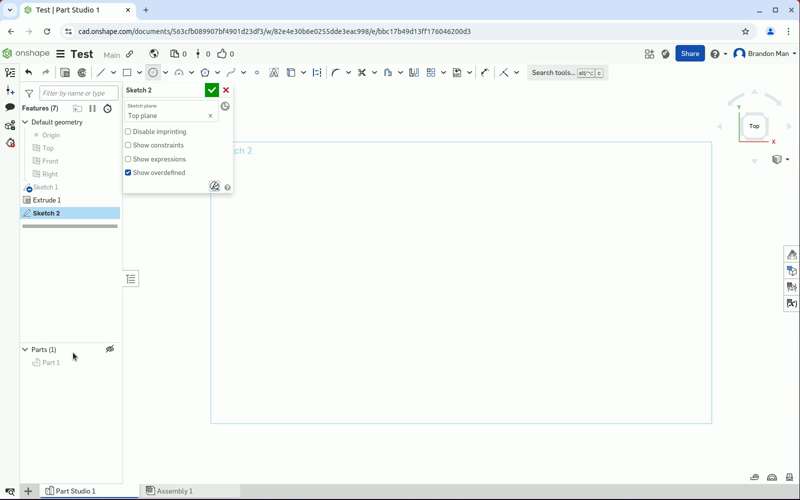
key_down(shift)
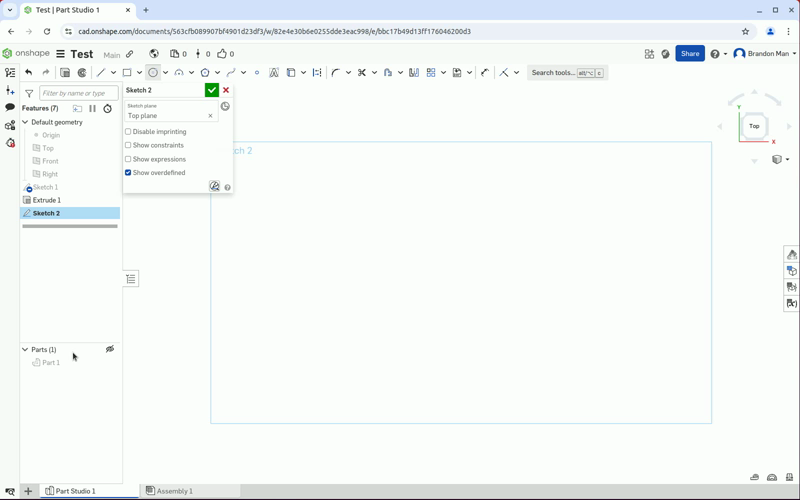
mouse_move(409, 247)
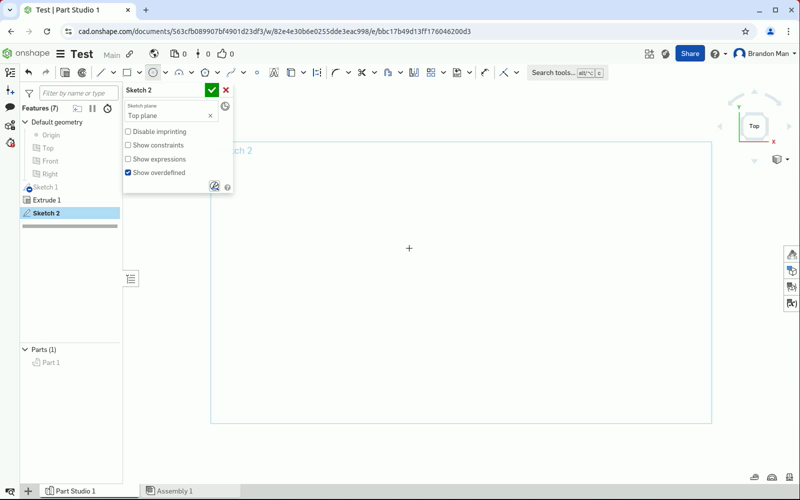
click(409, 247)
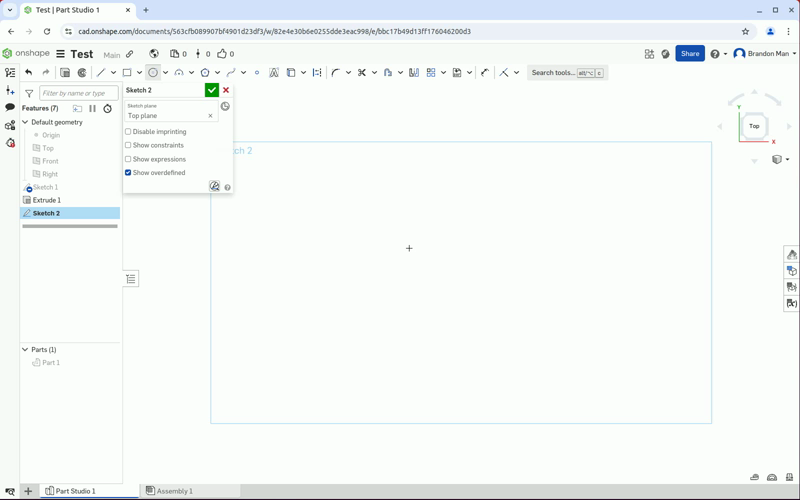
key_up(shift)
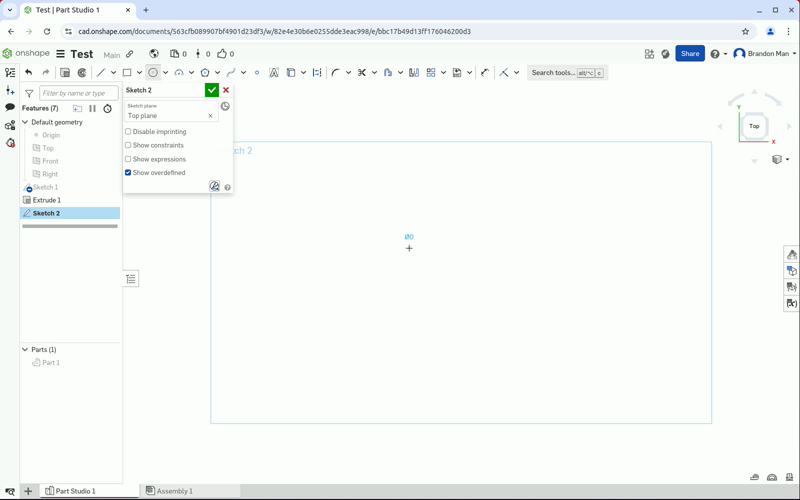
mouse_move(439, 247)
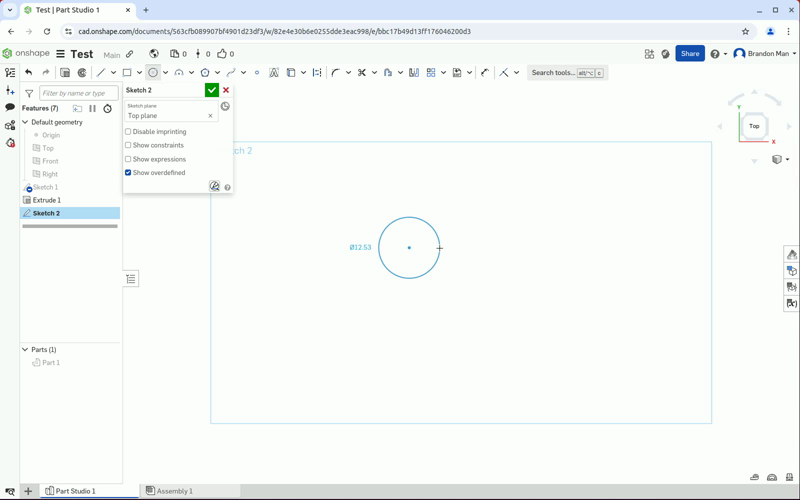
click(439, 247)
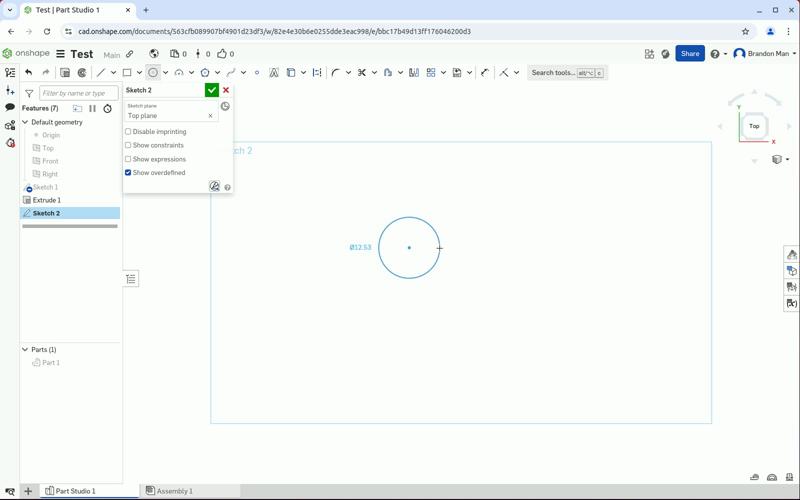
key(esc)
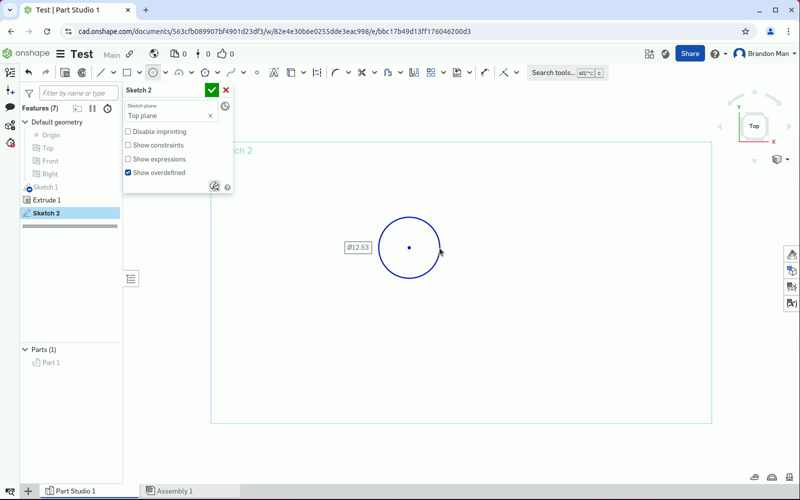
mouse_move(406, 242)
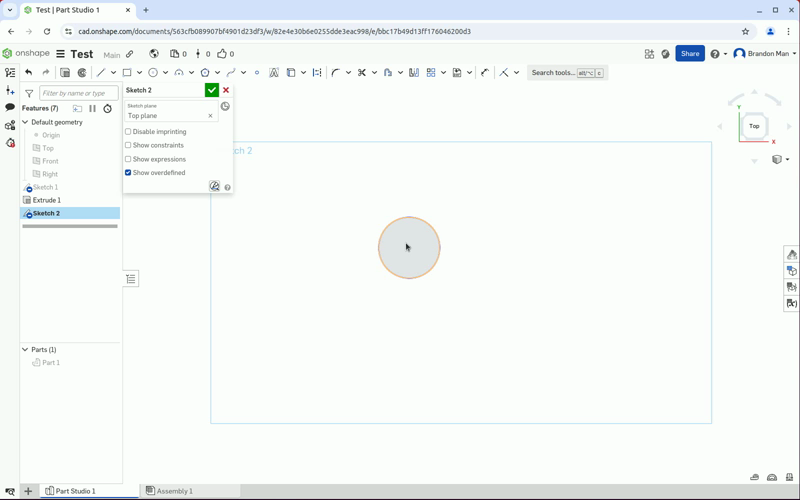
click(406, 242)
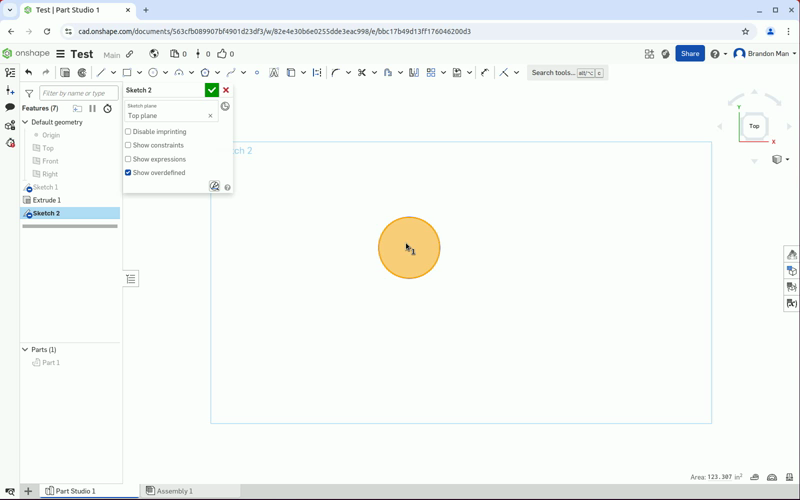
mouse_move(73, 352)
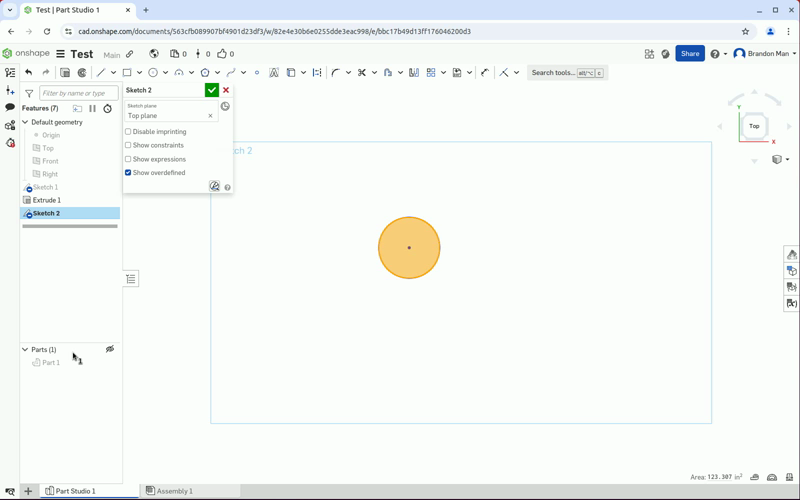
key(shift+y)
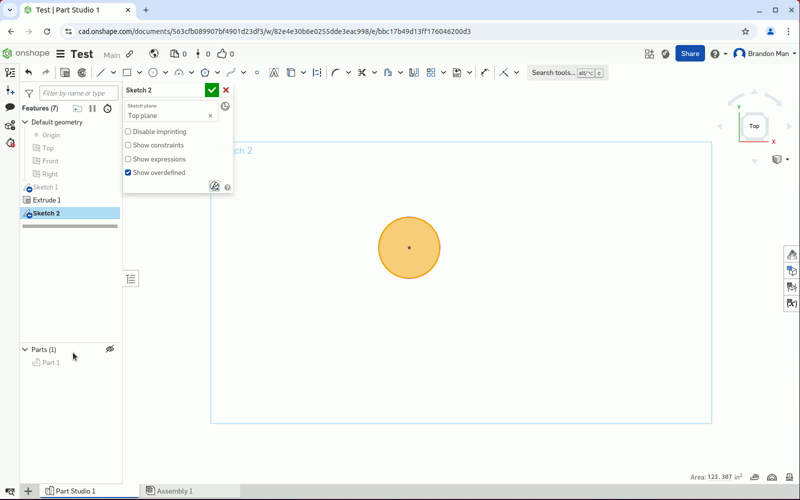
key(shift+e)
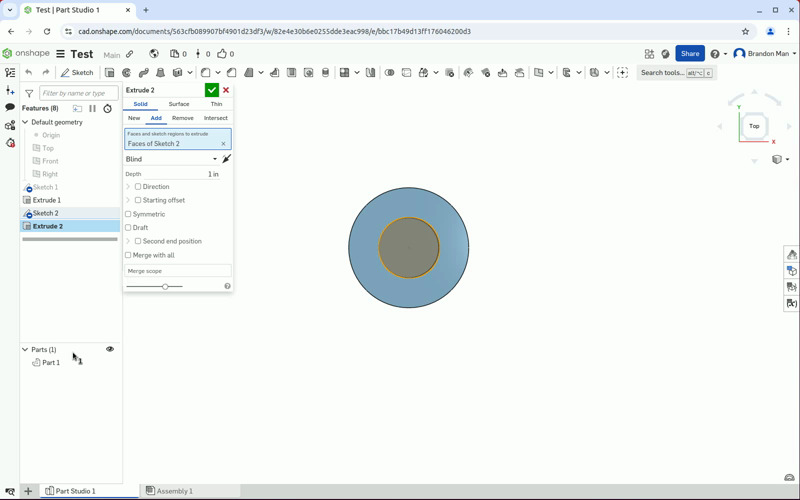
mouse_move(143, 106)
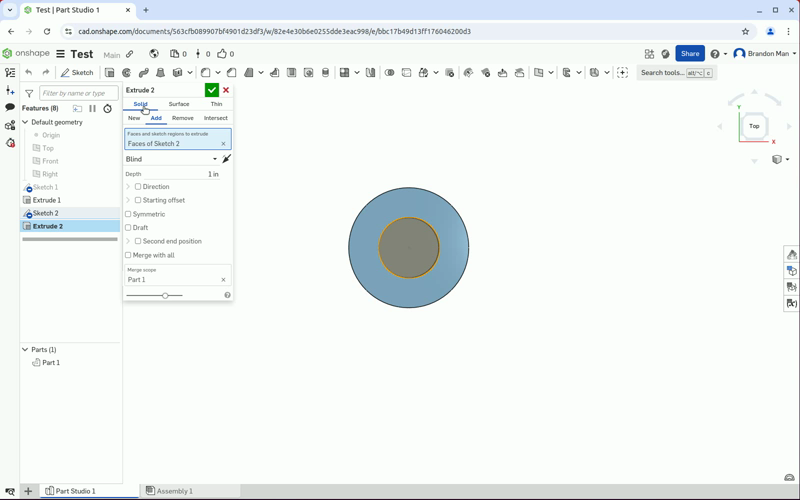
click(143, 106)
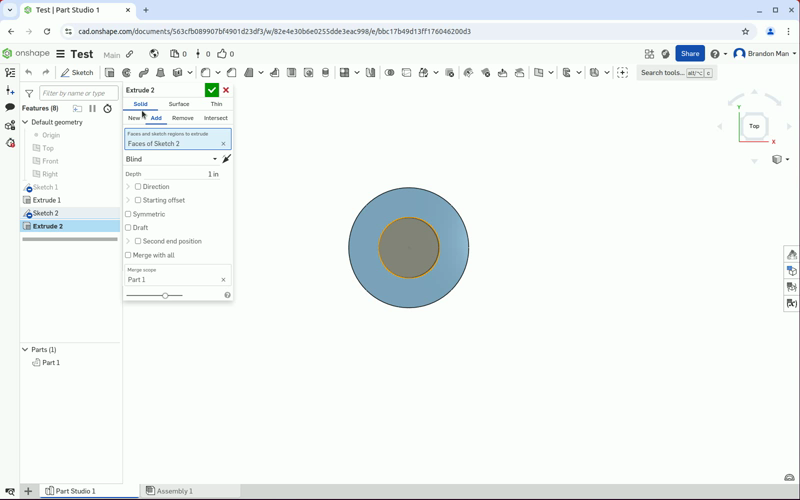
mouse_move(137, 120)
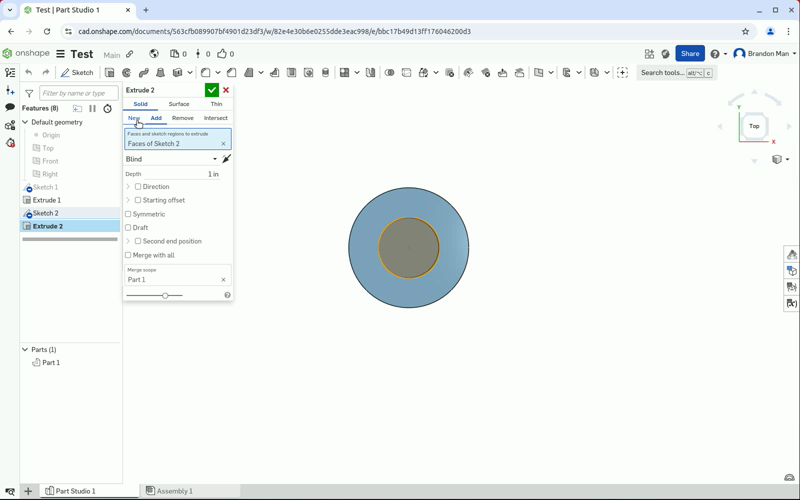
click(137, 120)
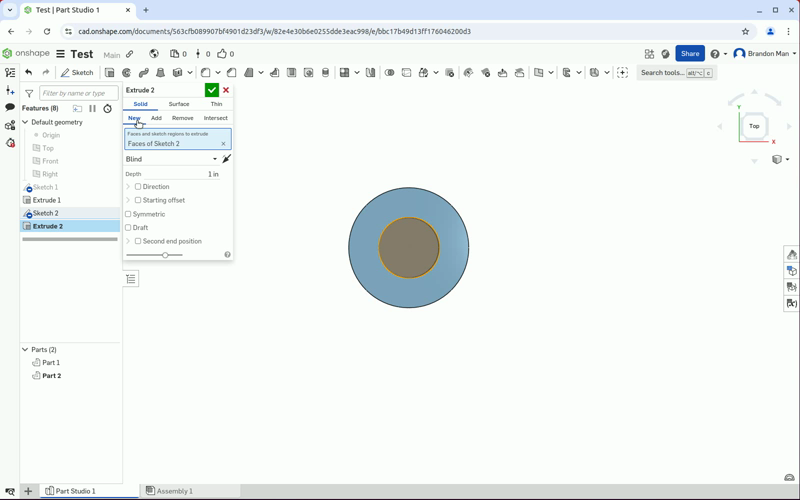
key(tab, 4)
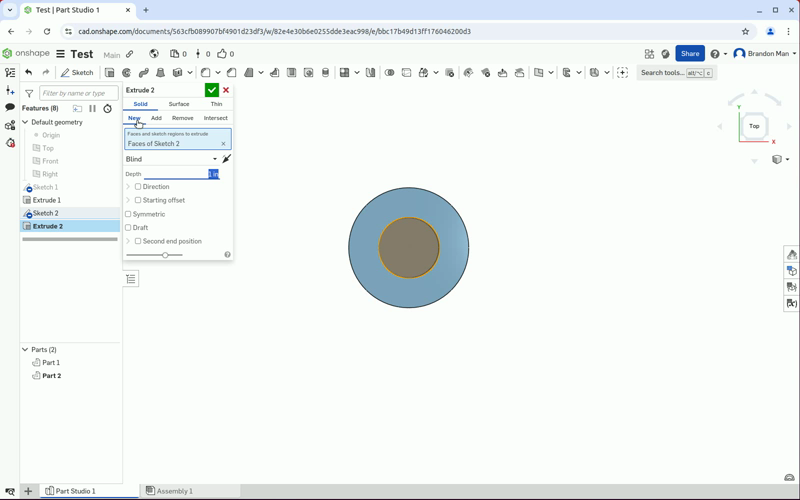
text(7.703)
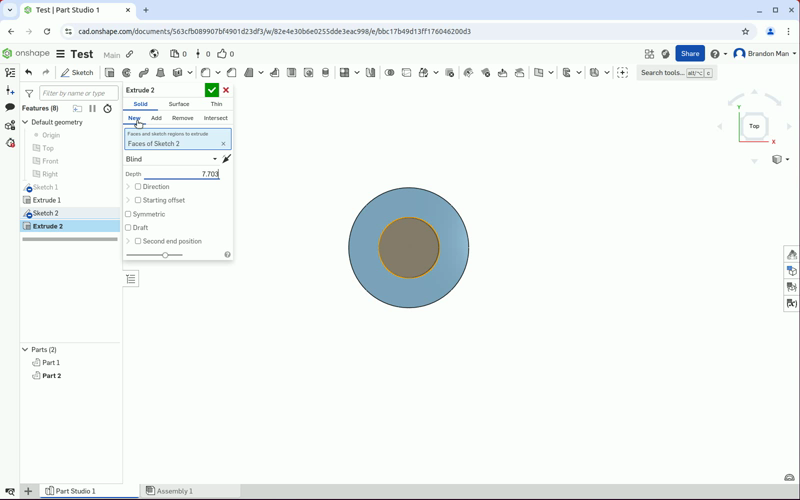
key(enter)
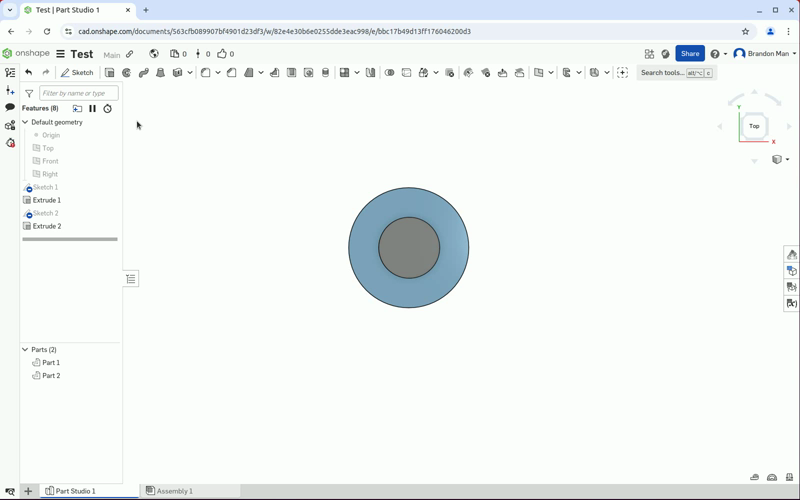
key(shift+h)
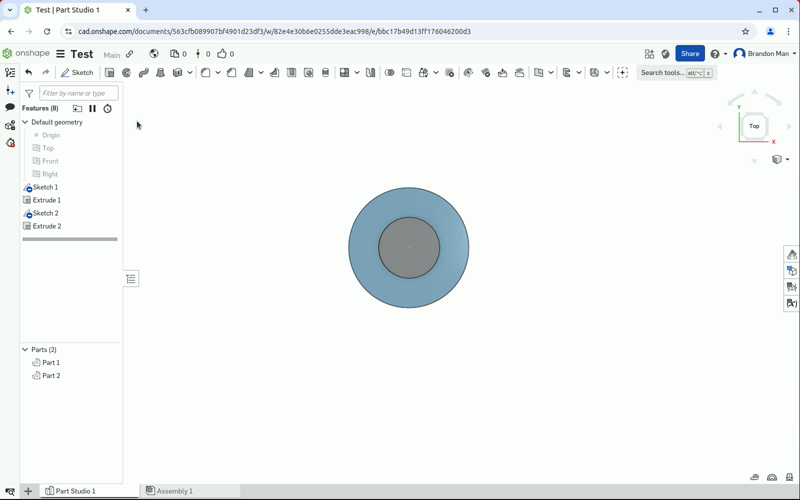
key(shift+h)
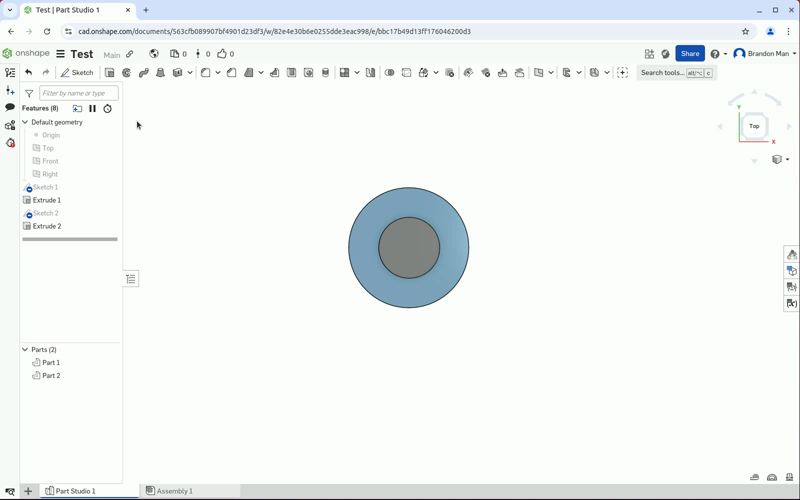
mouse_move(73, 189)
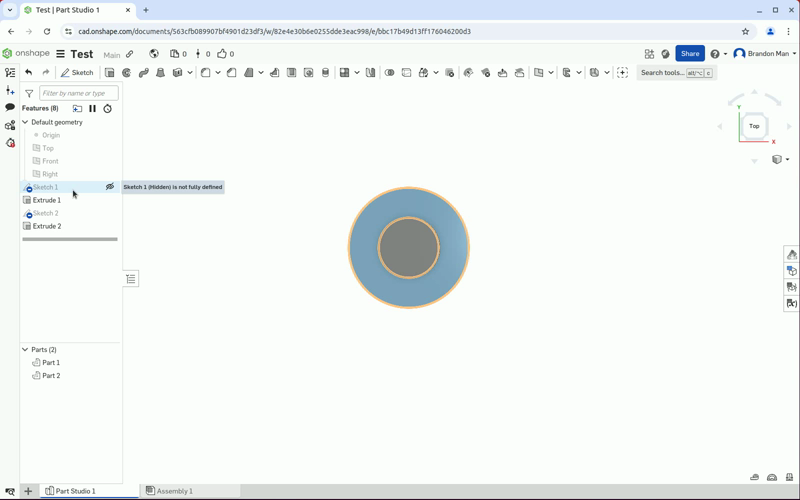
click(73, 189)
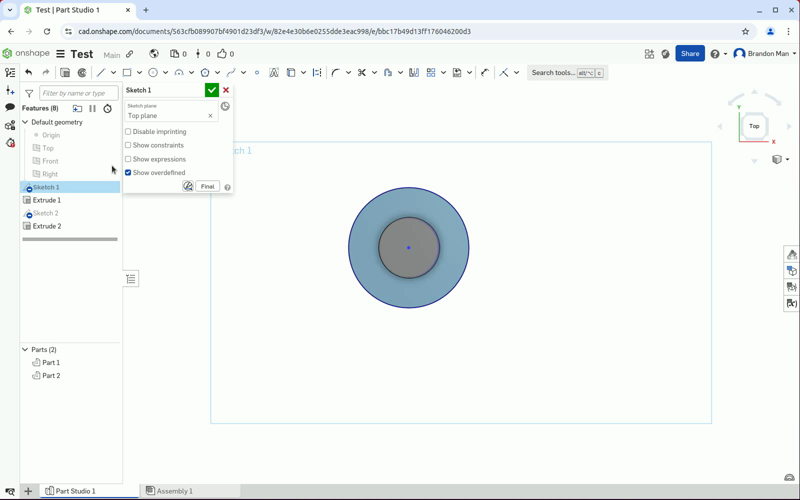
mouse_move(229, 92)
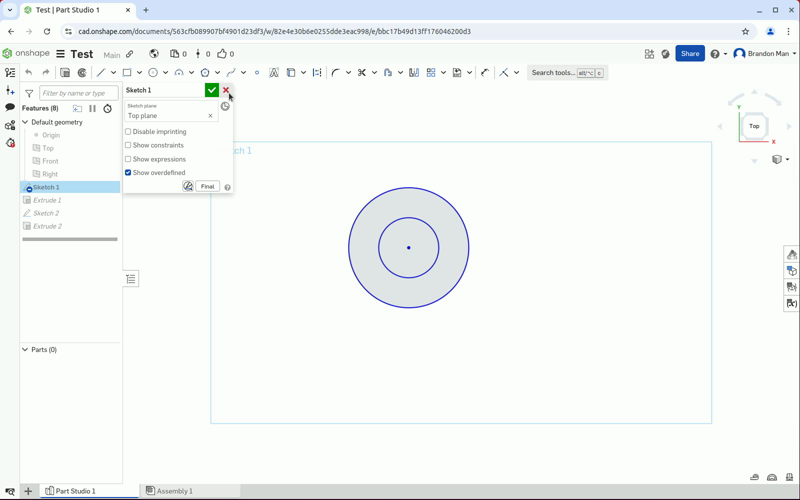
click(229, 92)
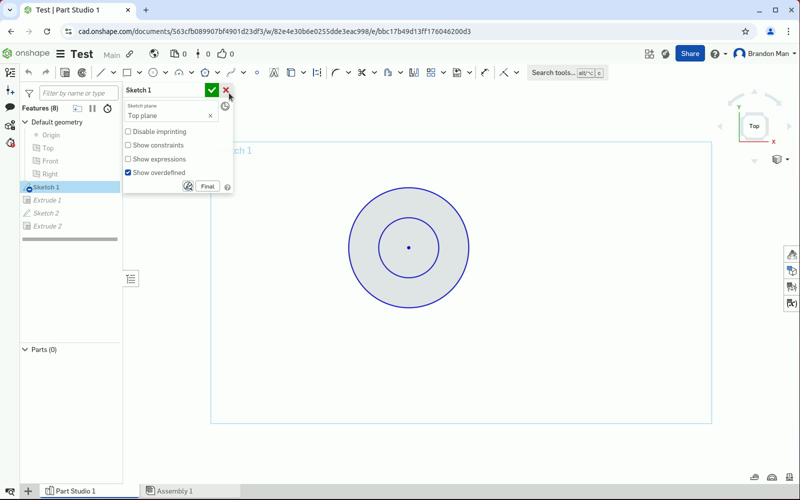
key(shift+s)
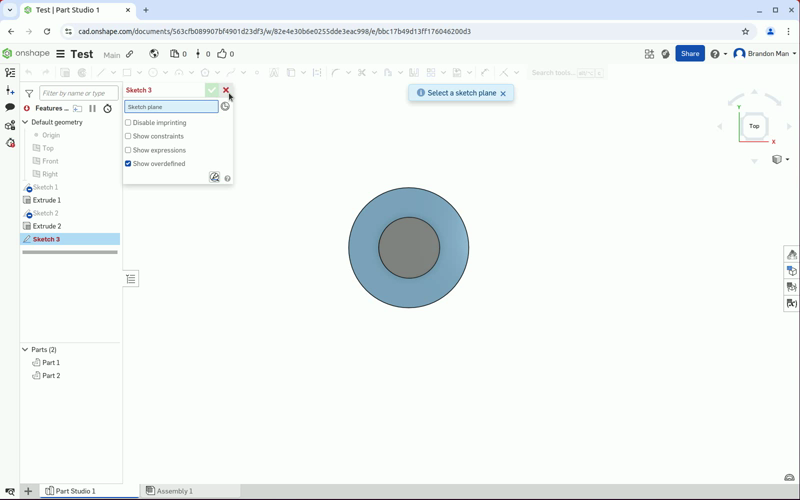
mouse_move(73, 150)
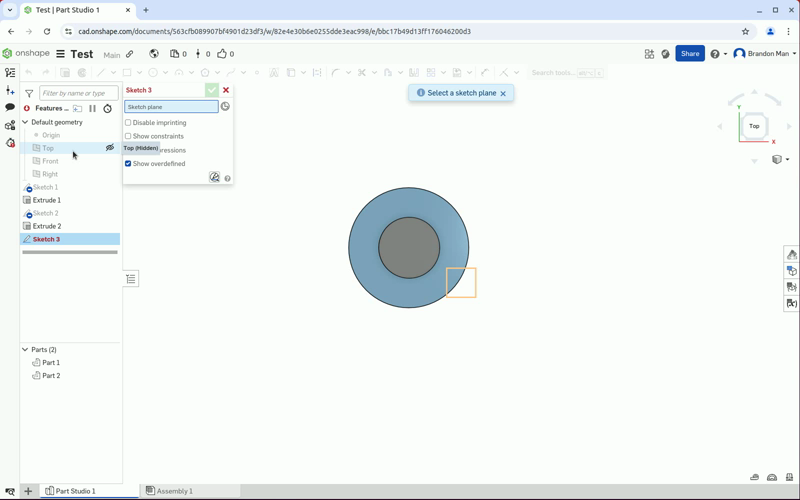
click(73, 150)
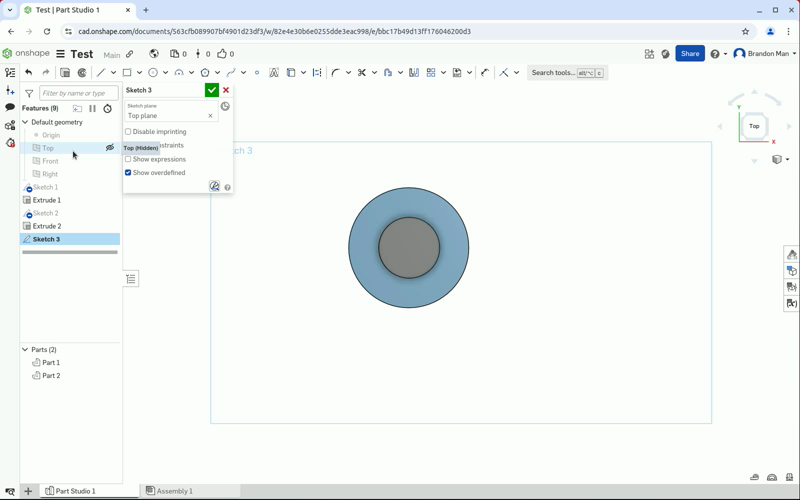
mouse_move(73, 352)
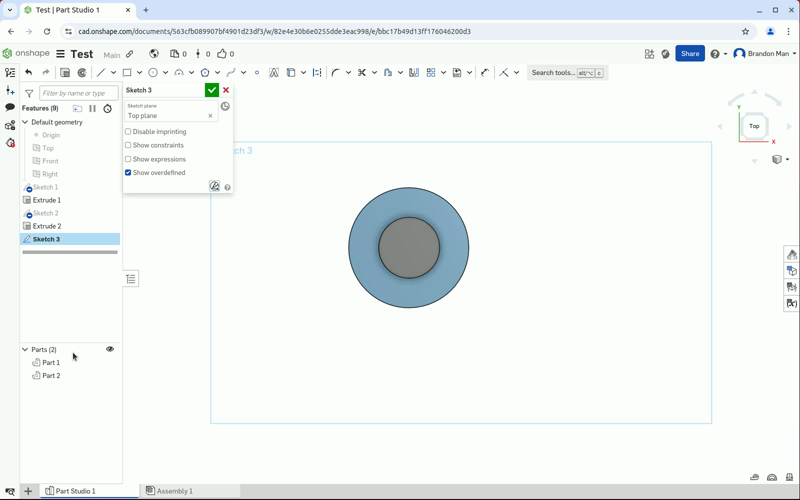
key(y)
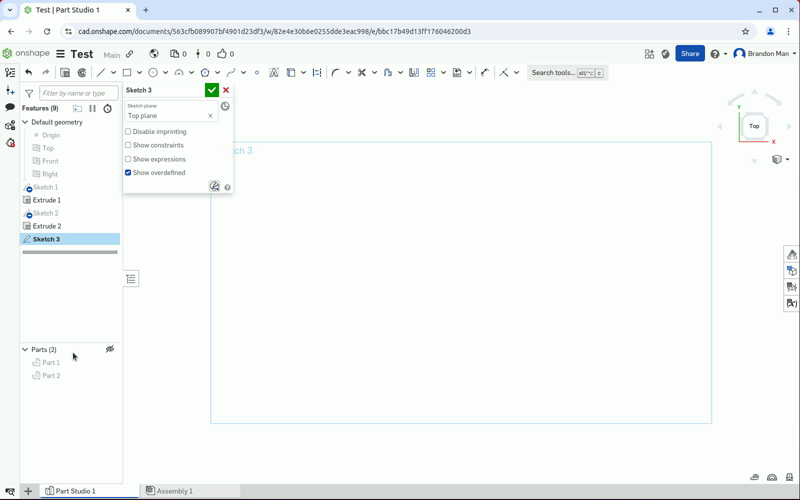
key(c)
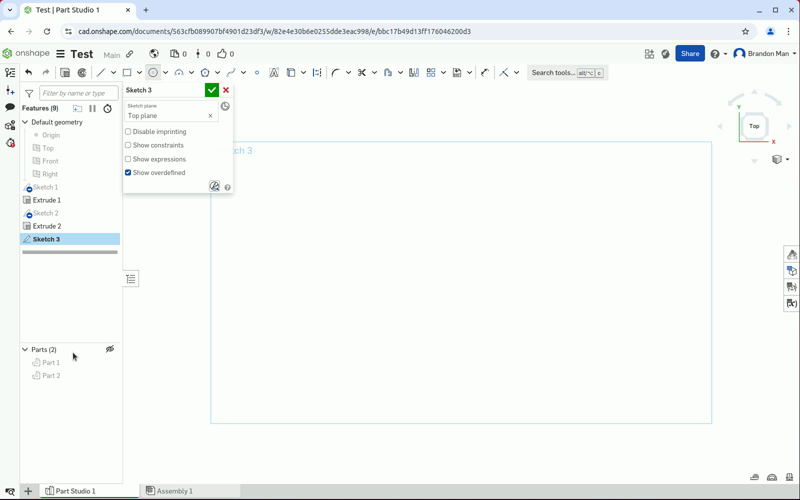
key_down(shift)
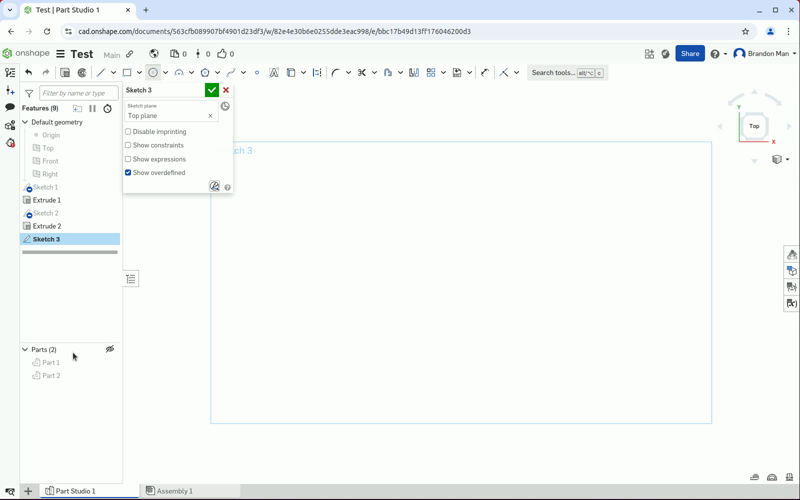
mouse_move(409, 247)
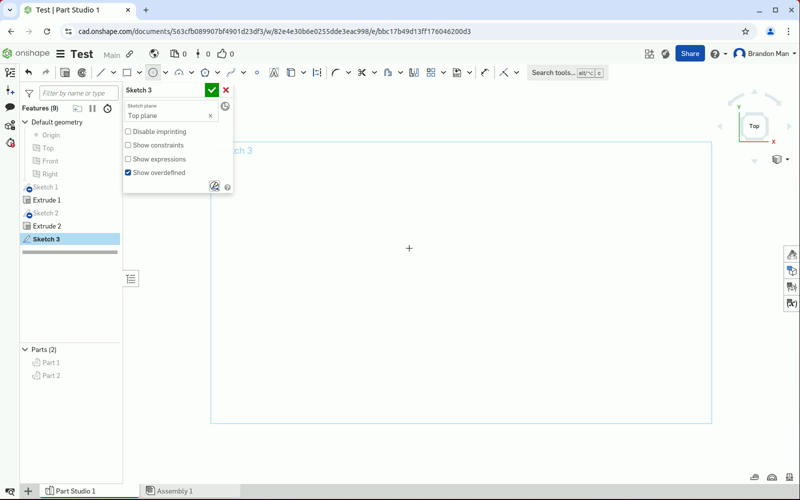
click(409, 247)
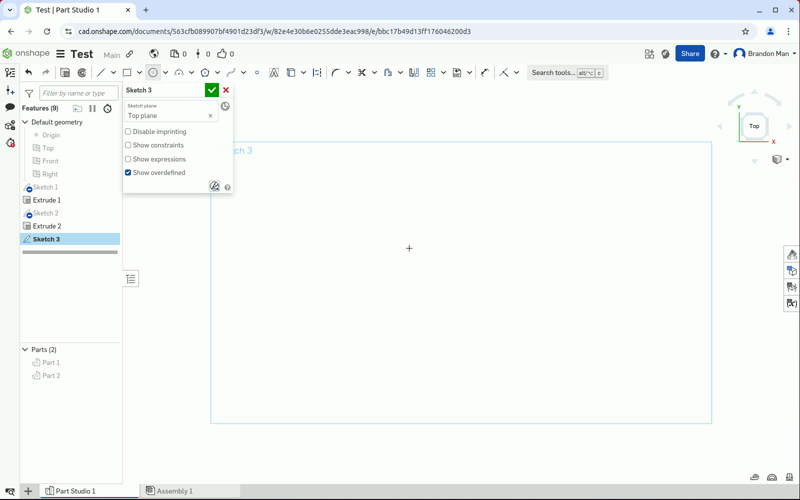
key_up(shift)
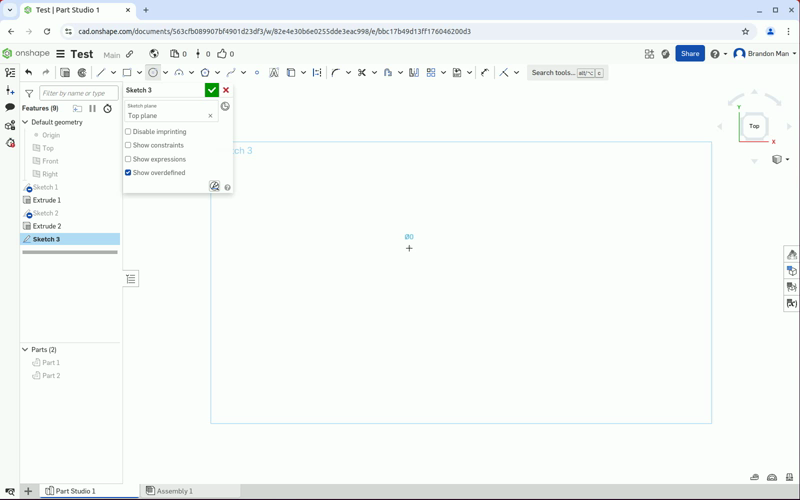
mouse_move(439, 247)
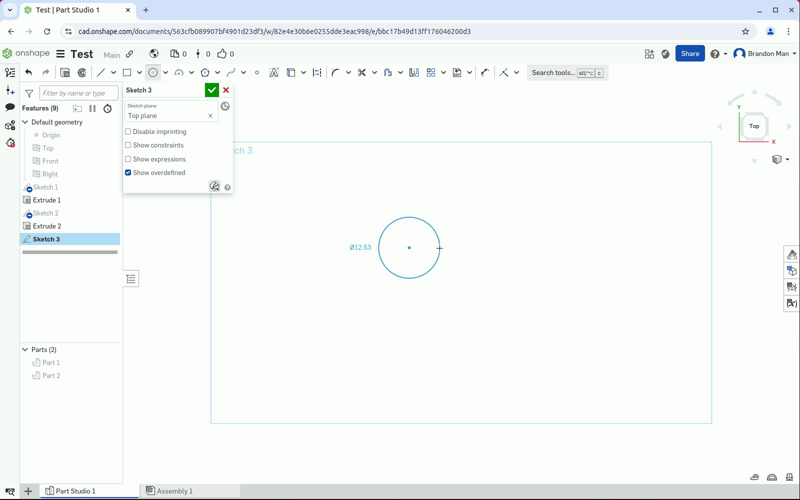
click(439, 247)
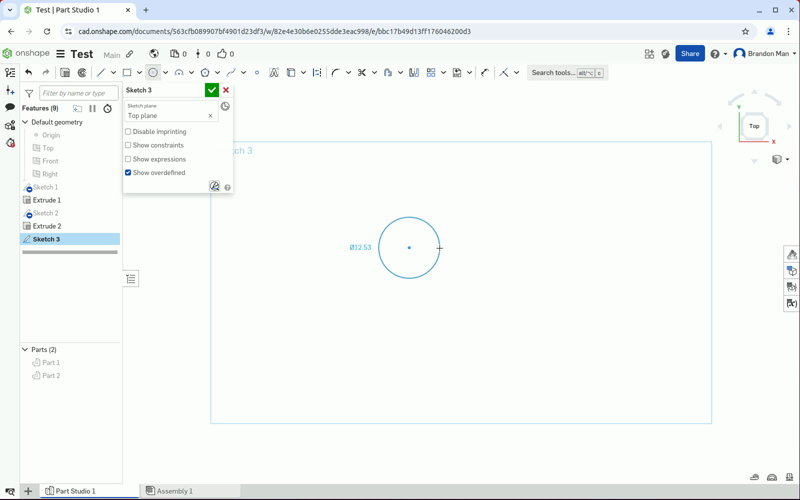
key(esc)
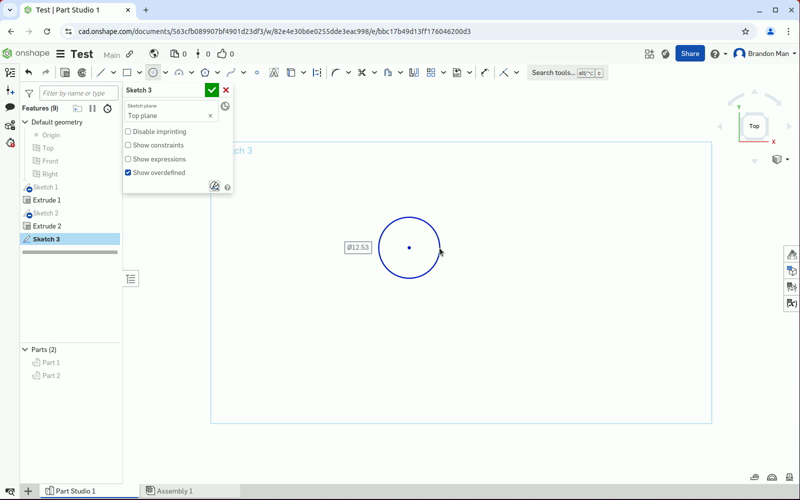
mouse_move(391, 251)
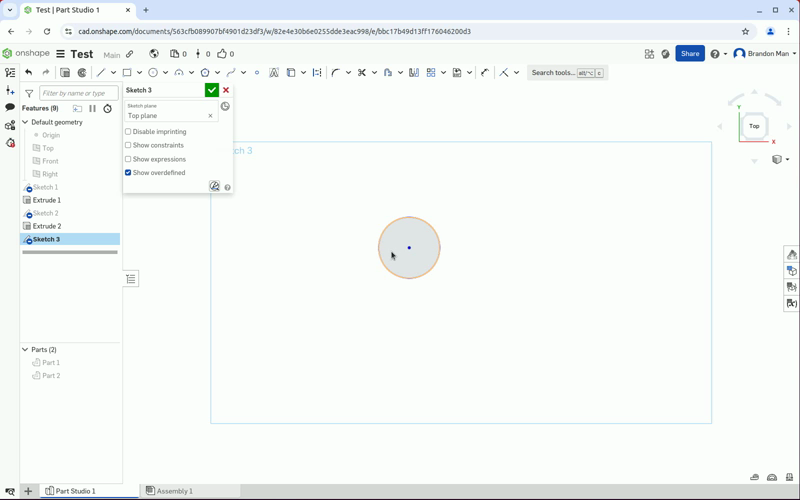
click(391, 251)
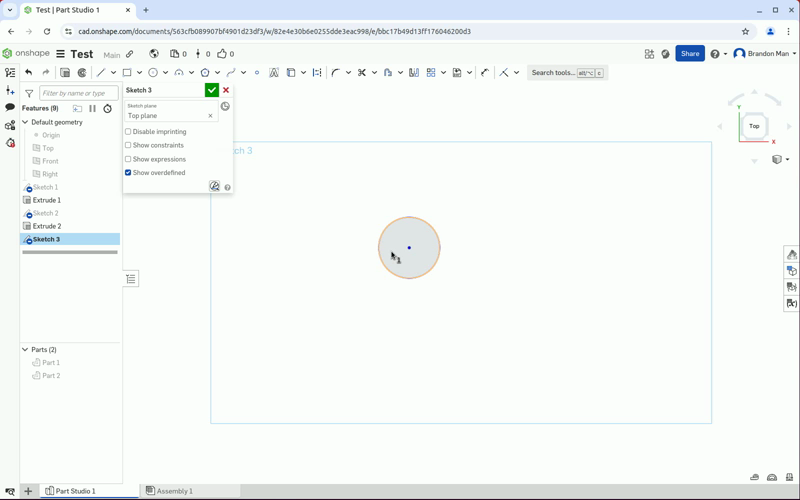
mouse_move(73, 352)
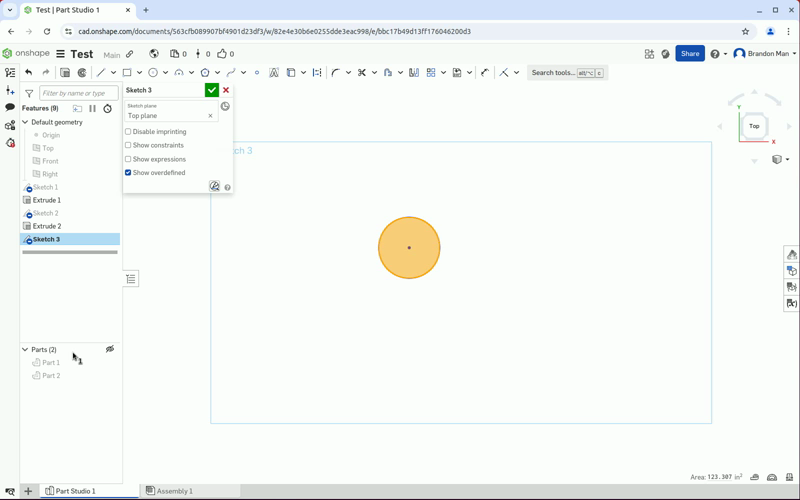
key(shift+y)
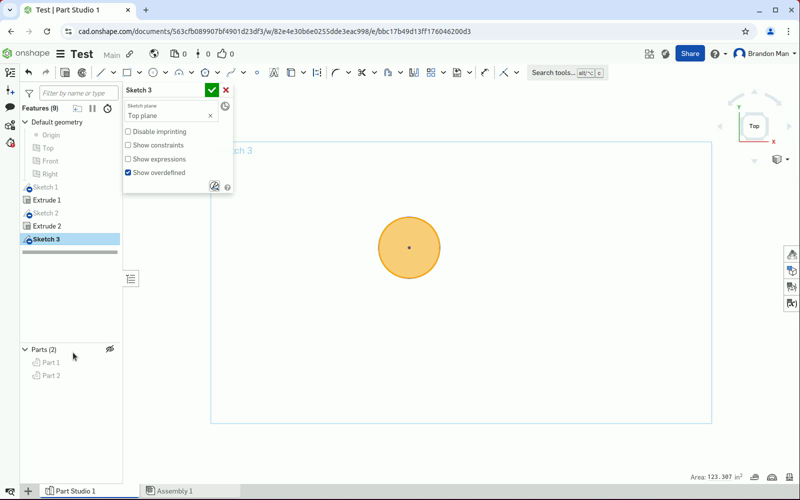
key(shift+e)
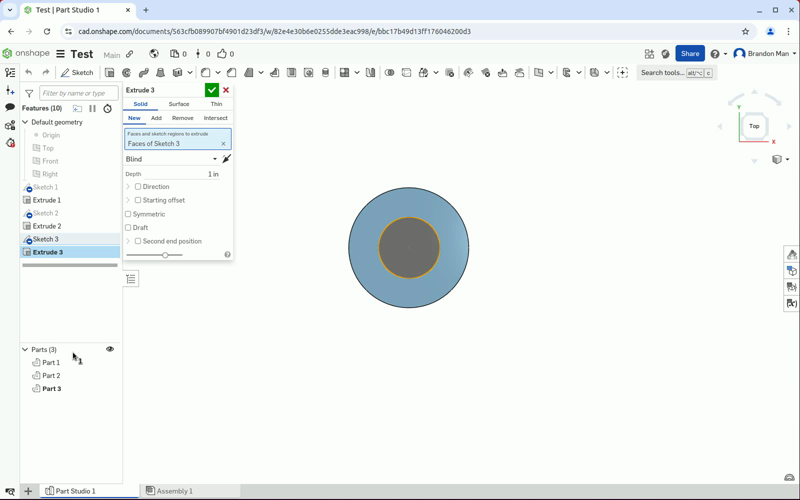
mouse_move(143, 106)
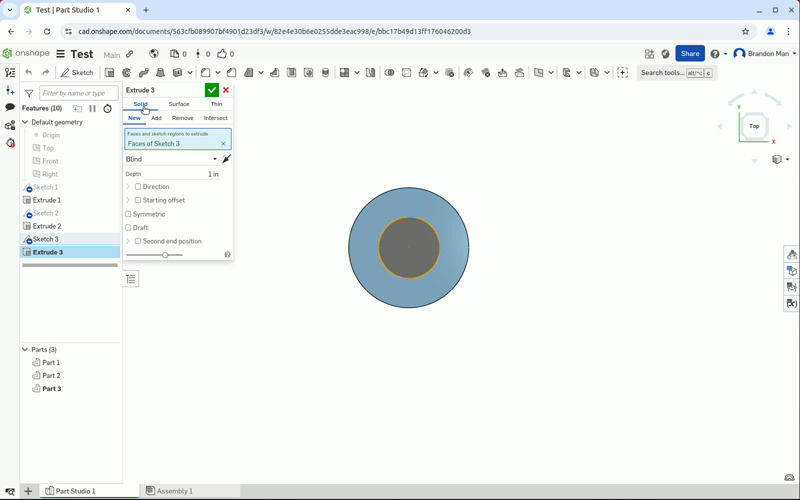
click(143, 106)
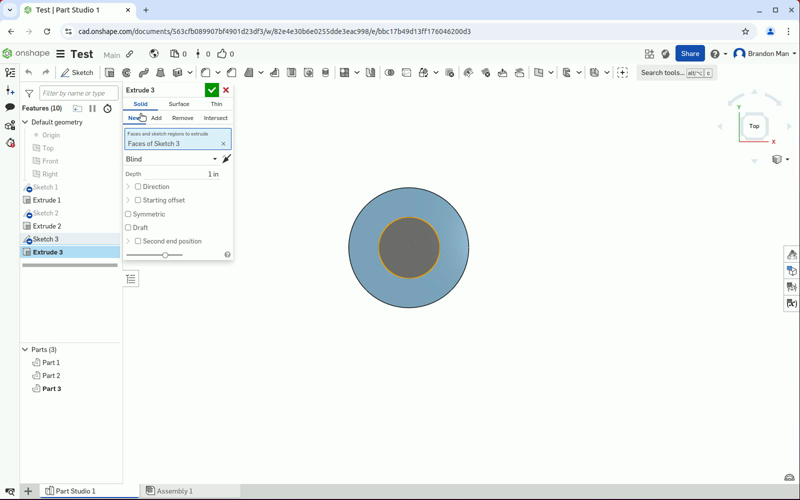
mouse_move(137, 120)
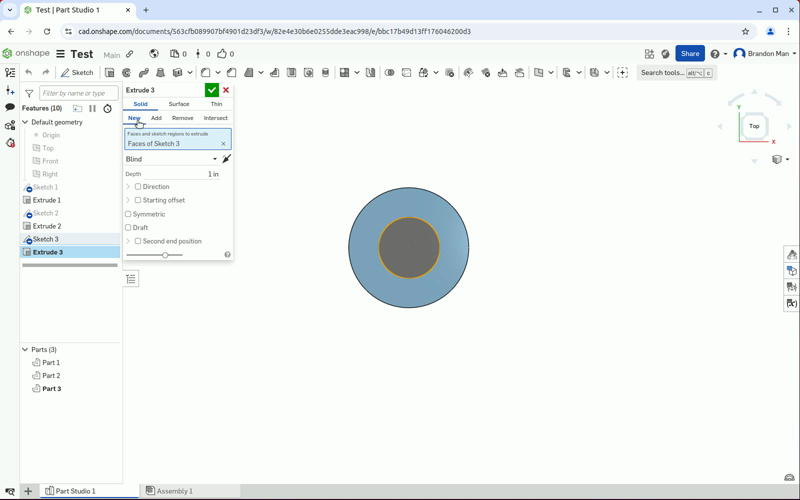
click(137, 120)
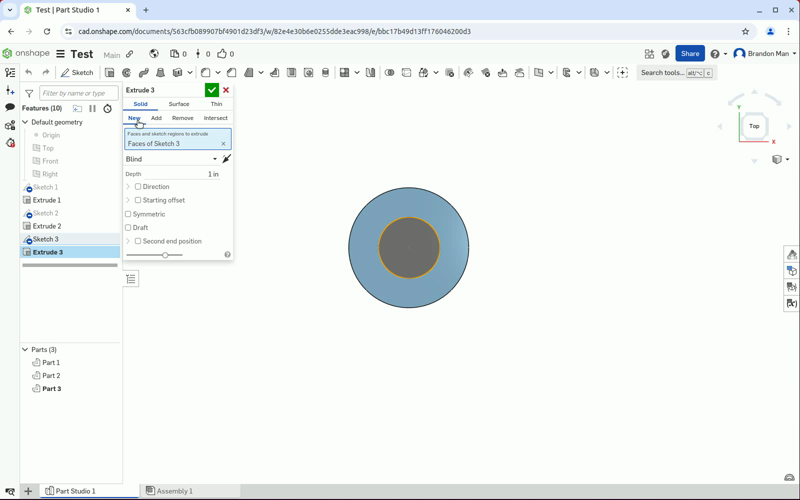
key(tab, 4)
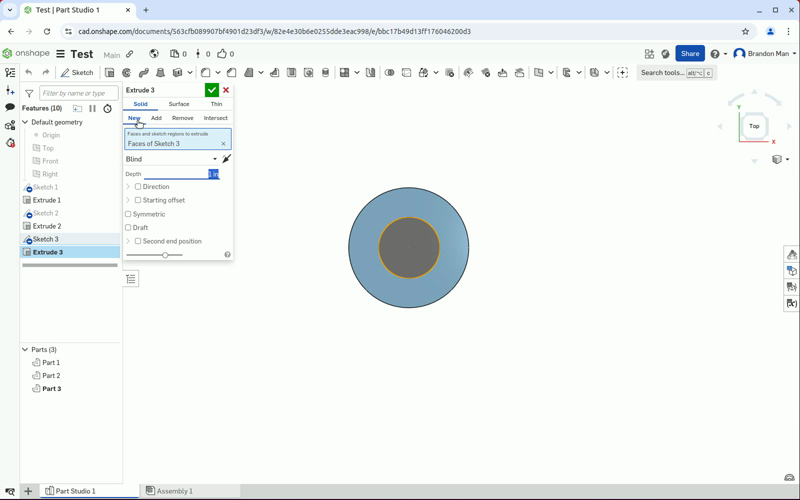
text(1.444)
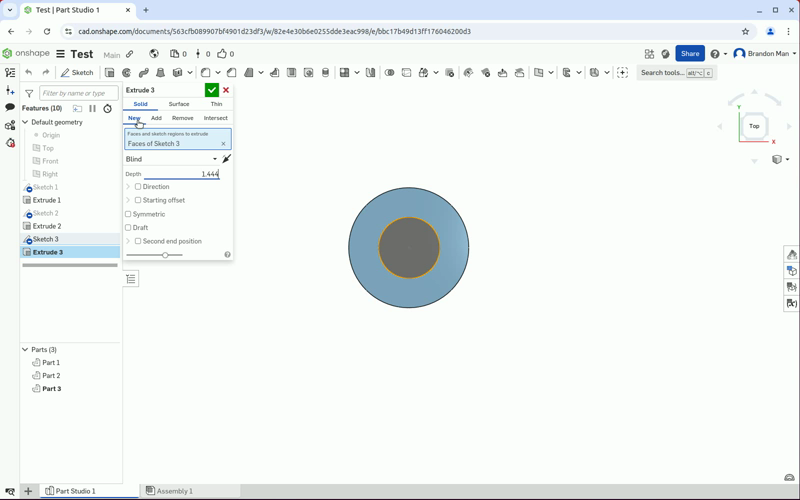
key(enter)
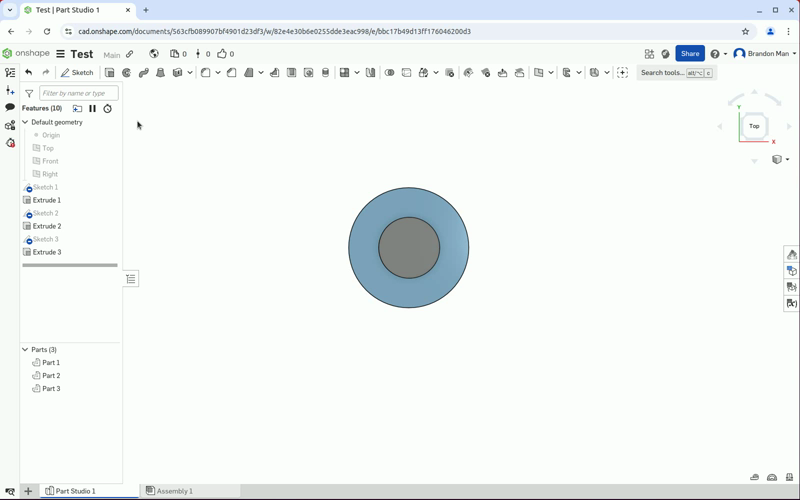
key(shift+h)
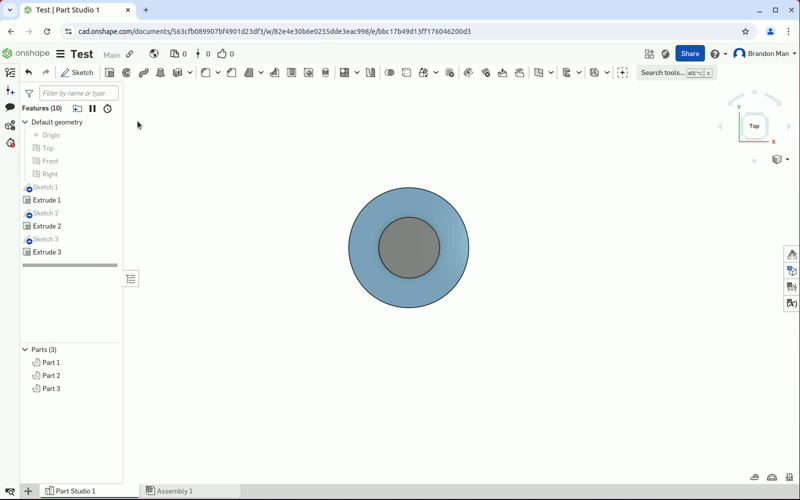
key(shift+h)
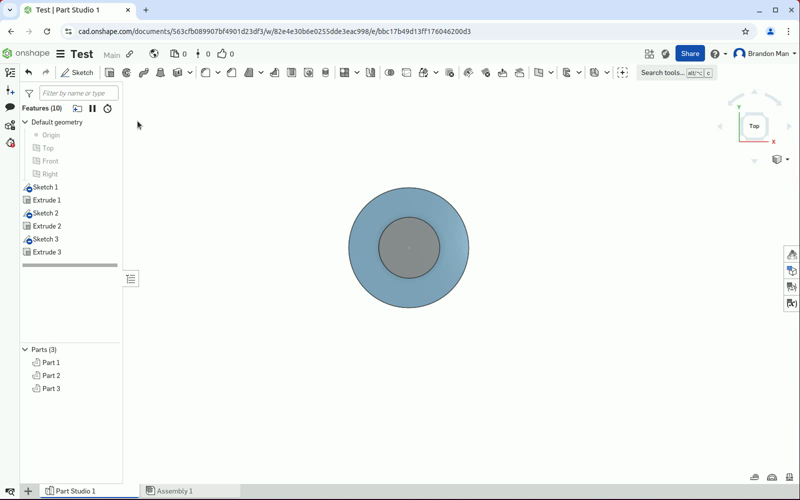
key(shift+7)
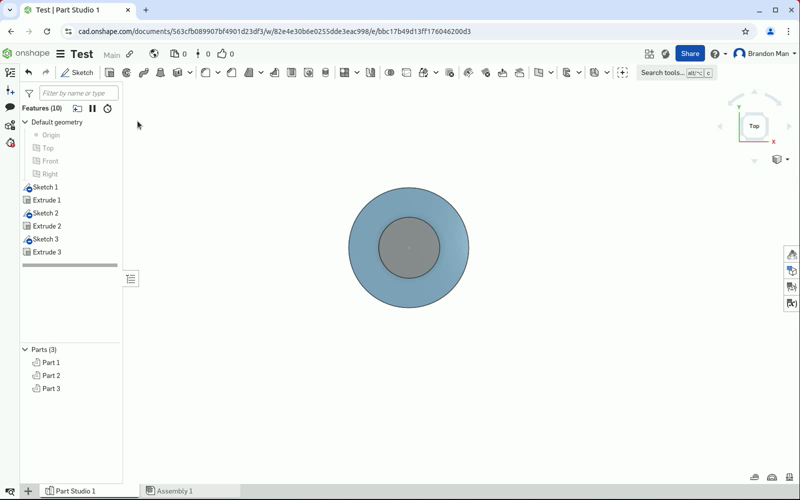
key(up, 3)
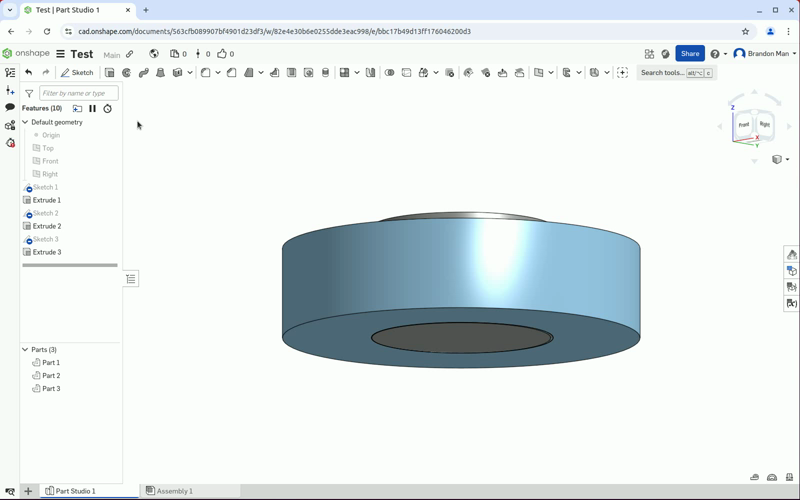
key(left, 3)
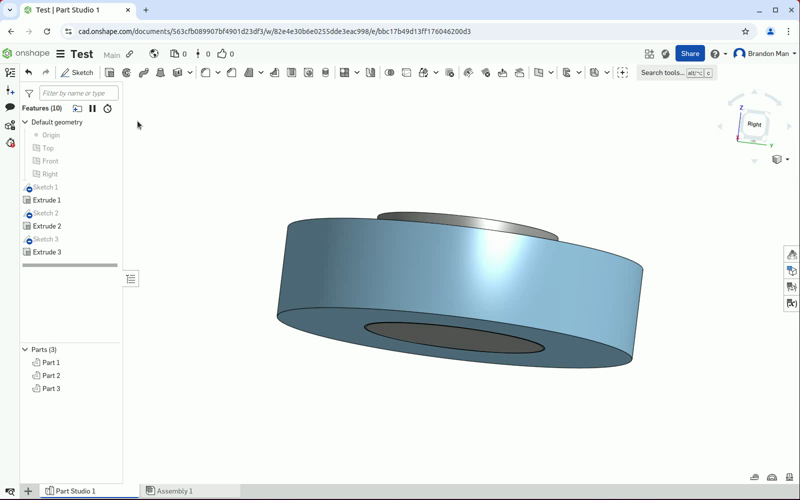
key(right, 3)
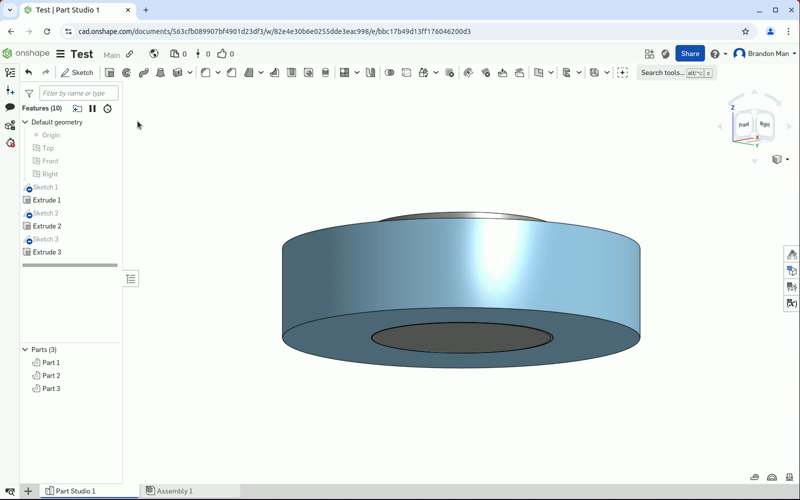
key(down, 3)
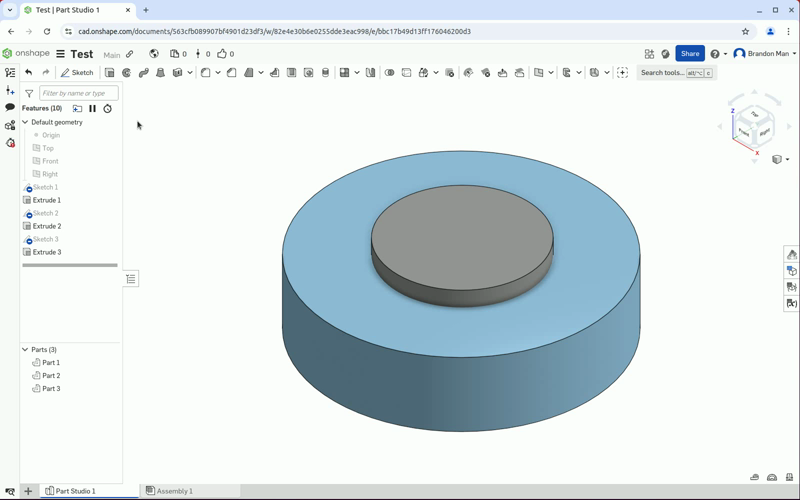
mouse_move(73, 189)
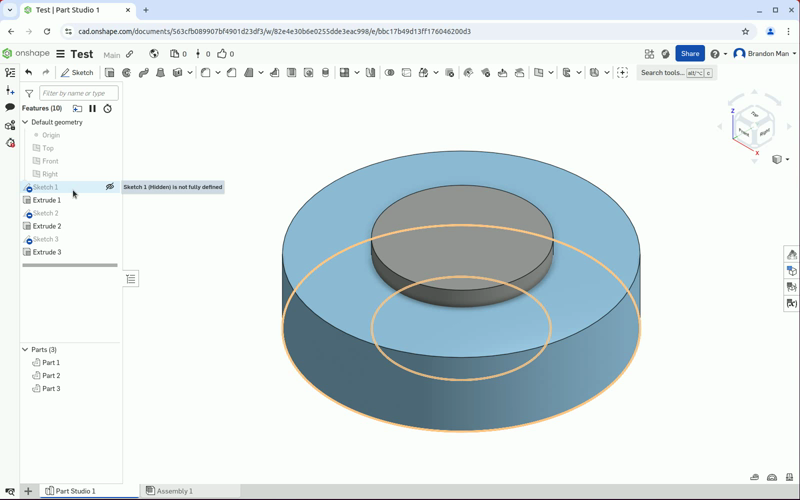
click(73, 189)